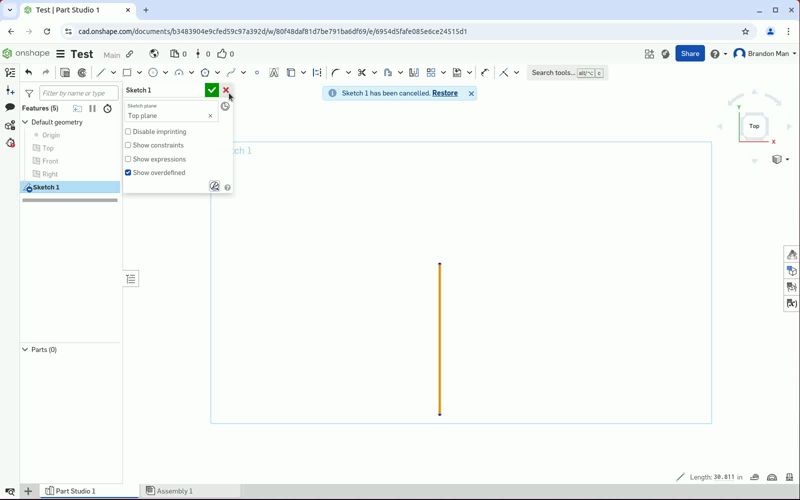
key(shift+h)
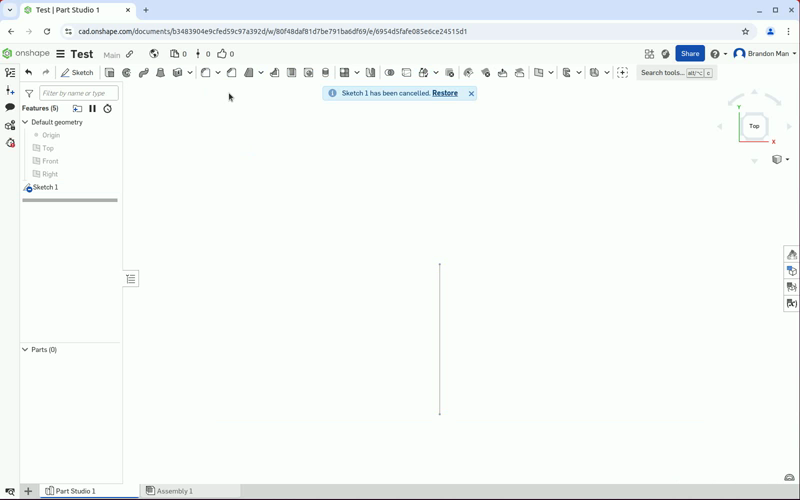
key(shift+s)
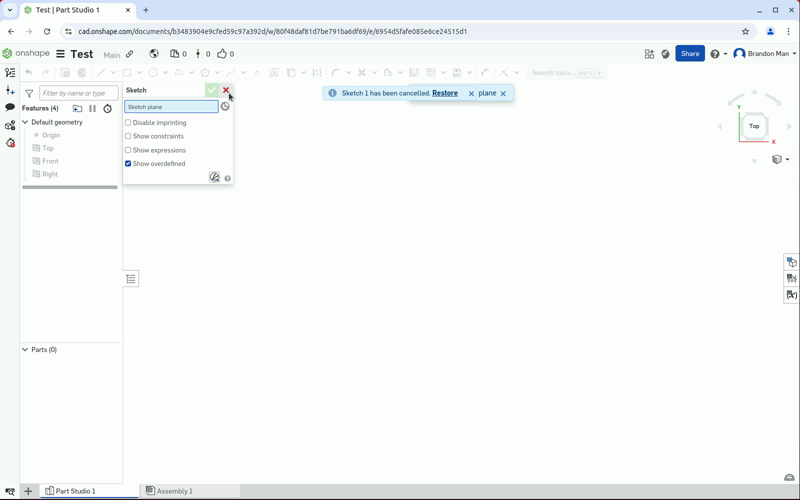
mouse_move(73, 150)
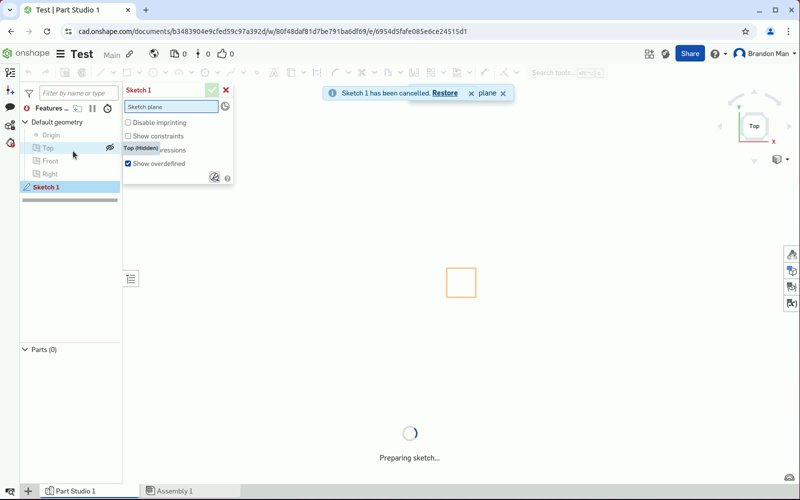
click(73, 150)
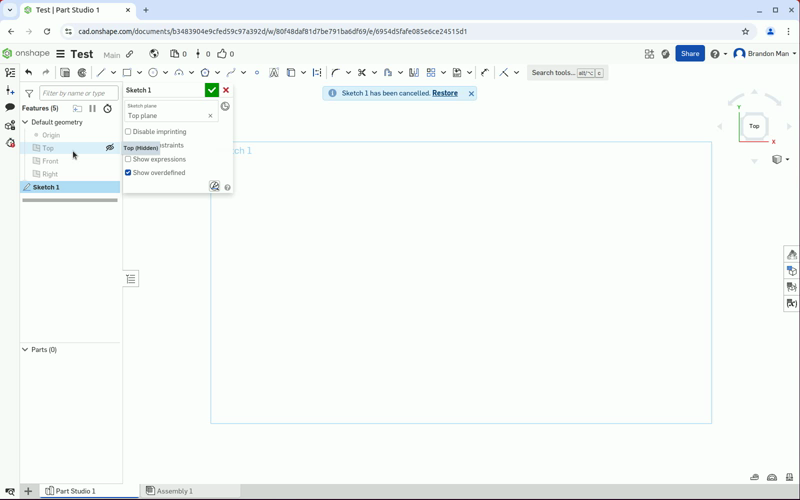
mouse_move(73, 352)
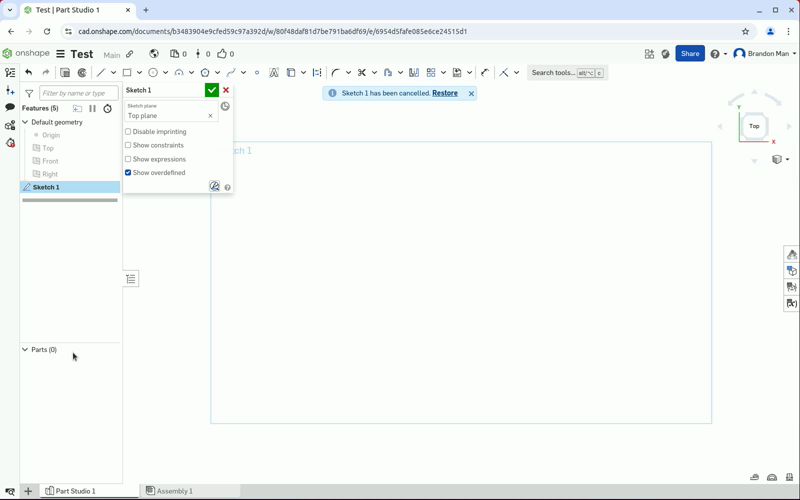
key(y)
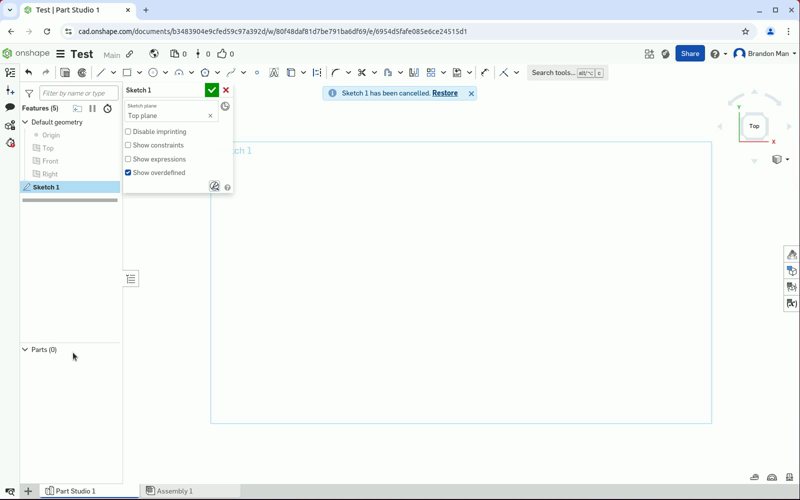
key(l)
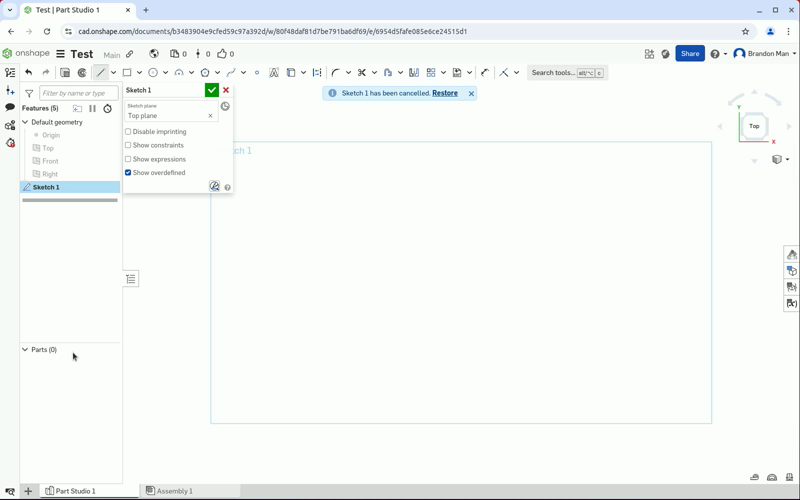
key_down(shift)
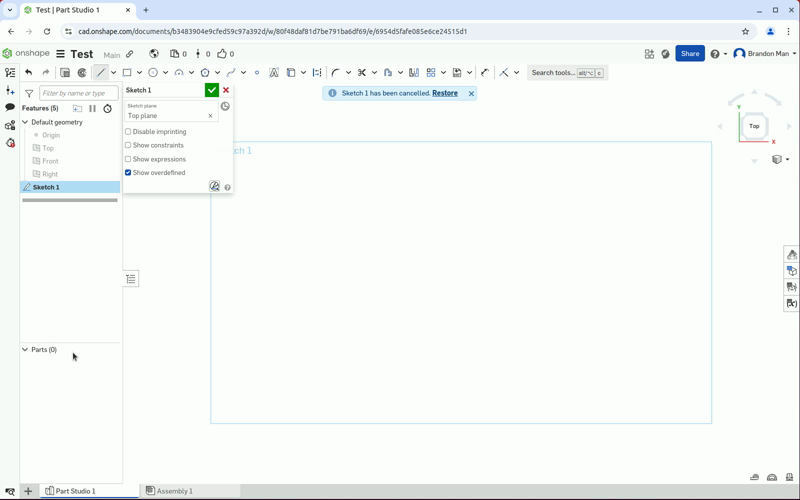
mouse_move(348, 380)
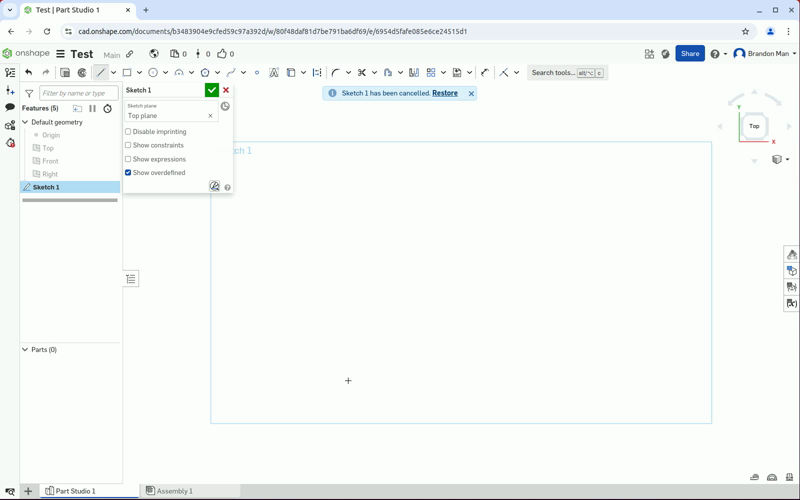
click(348, 380)
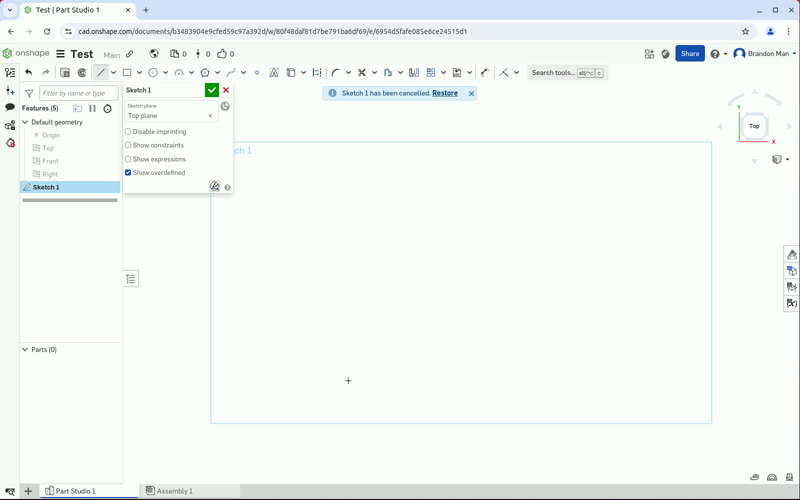
key_up(shift)
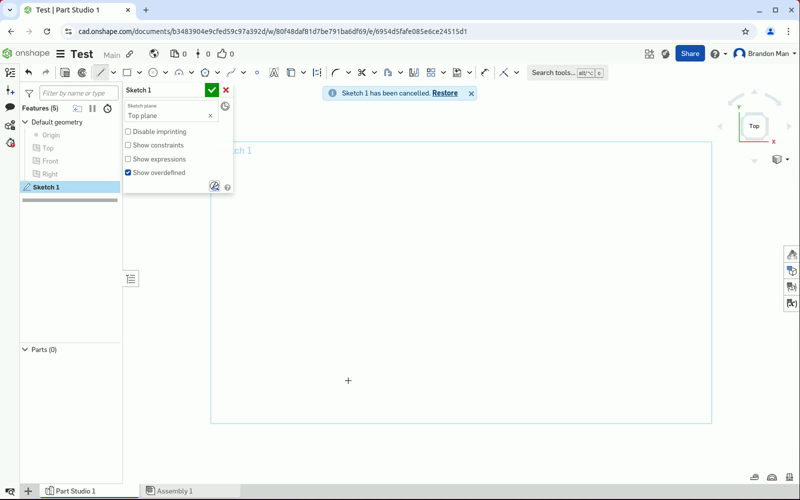
key_down(shift)
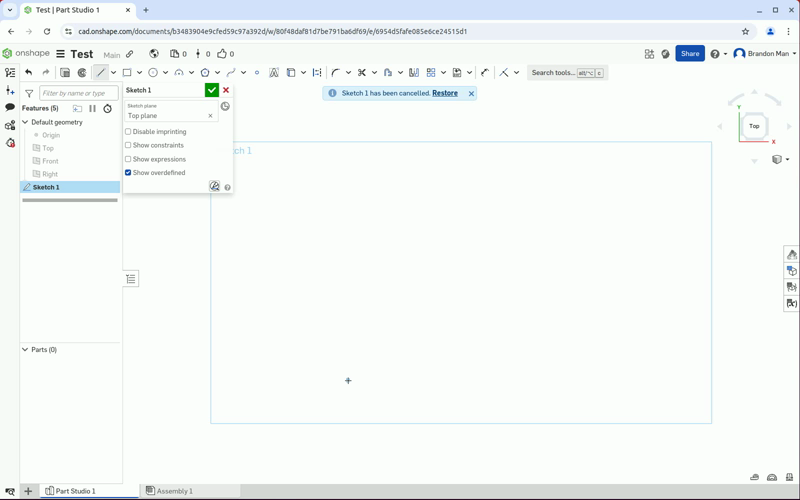
mouse_move(572, 380)
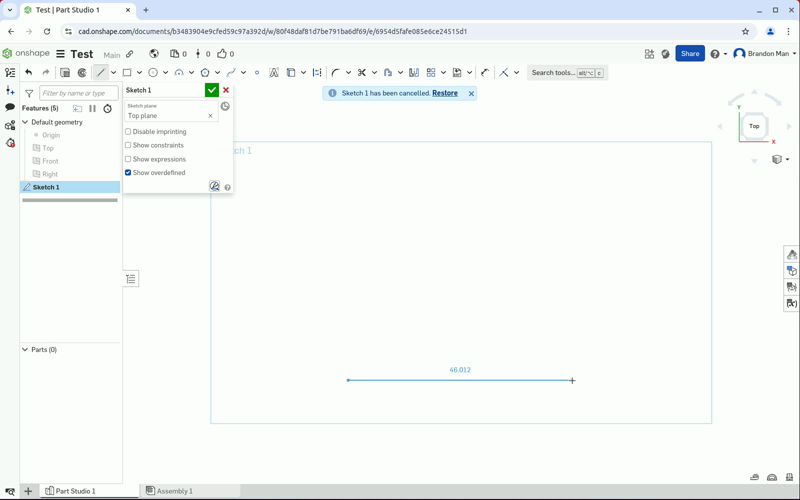
click(572, 380)
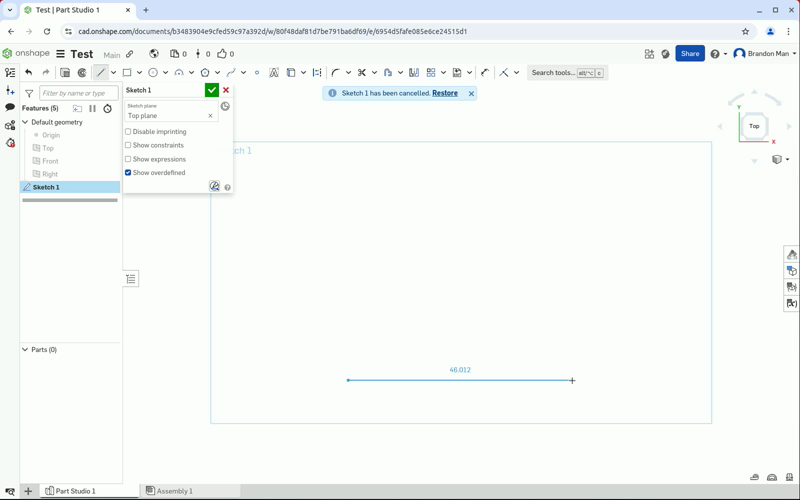
key_up(shift)
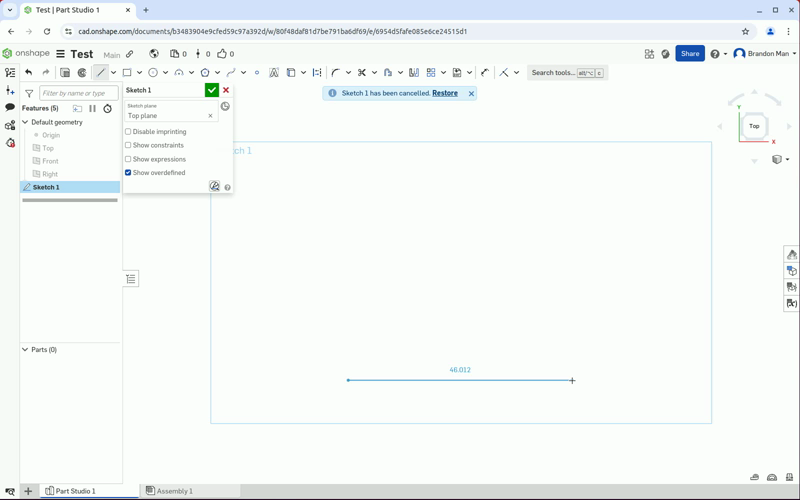
key_down(shift)
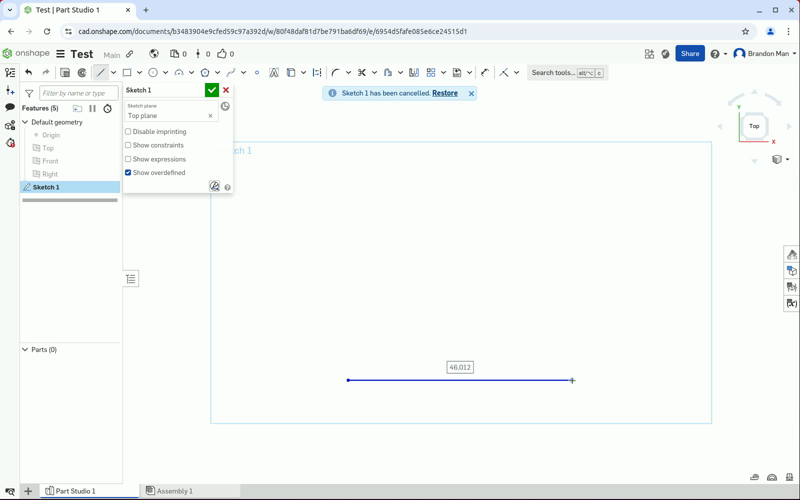
mouse_move(572, 186)
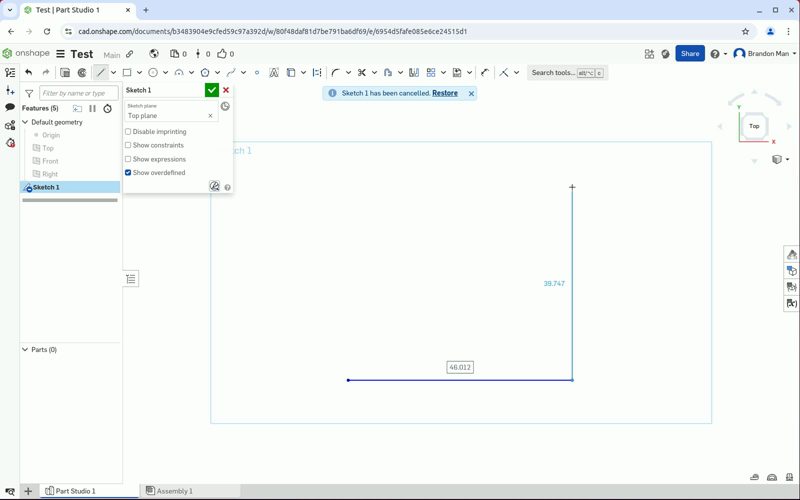
click(572, 186)
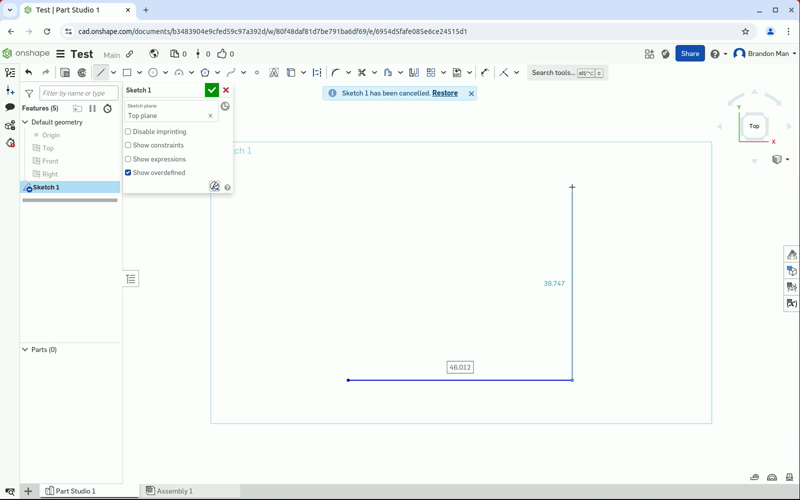
key_up(shift)
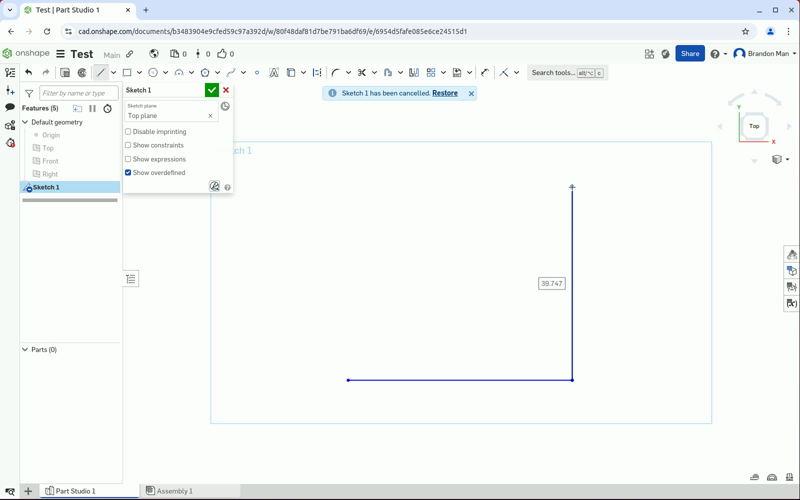
key_down(shift)
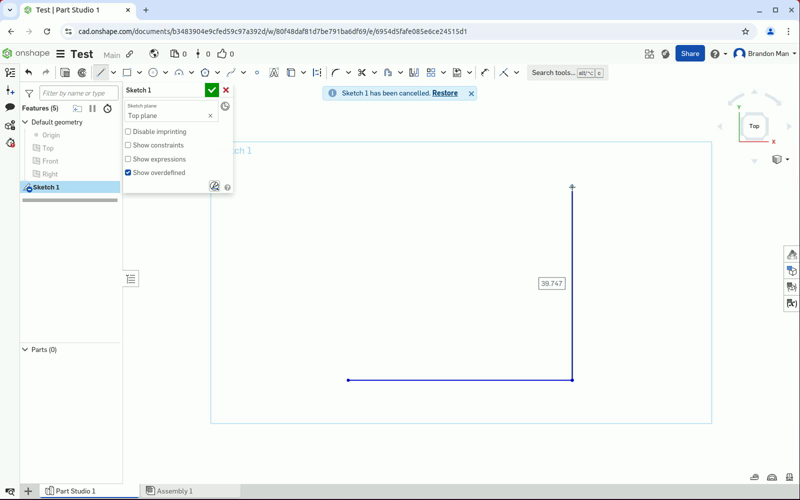
mouse_move(348, 186)
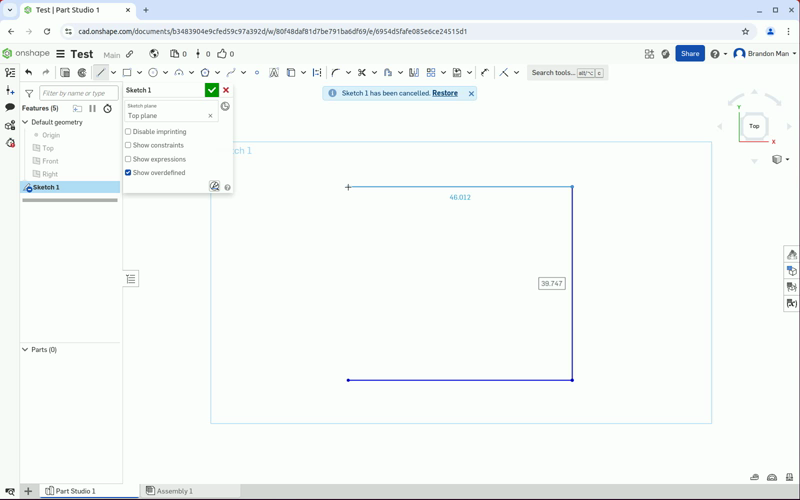
click(348, 186)
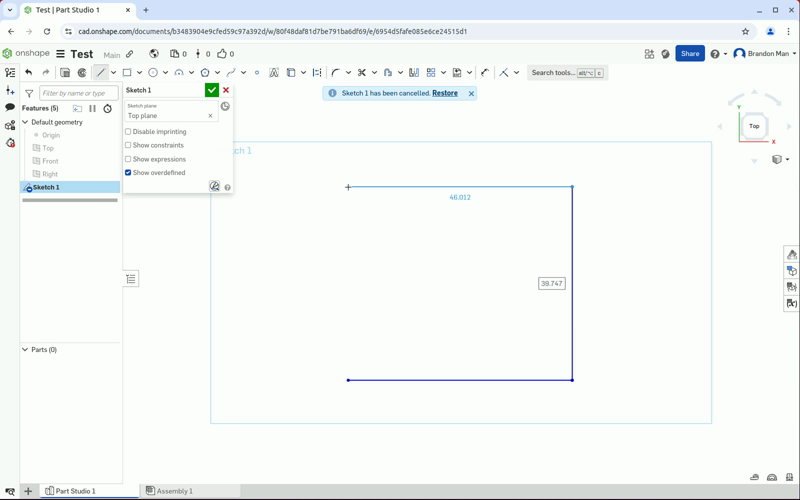
key_up(shift)
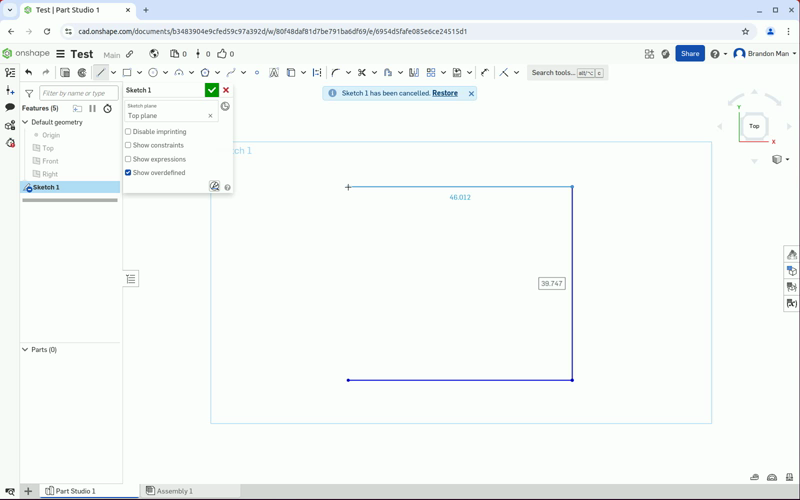
key_down(shift)
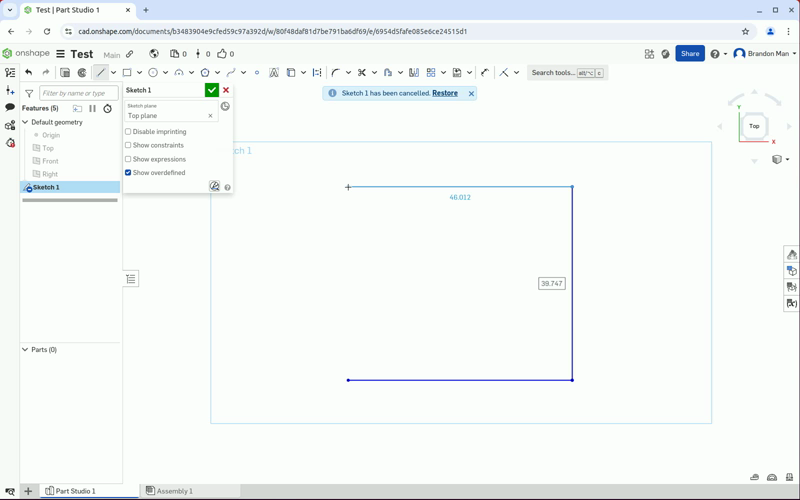
mouse_move(348, 380)
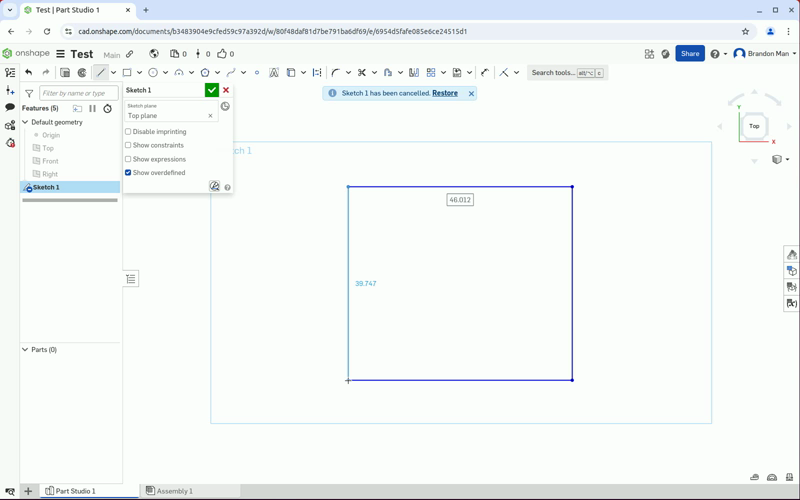
key_up(shift)
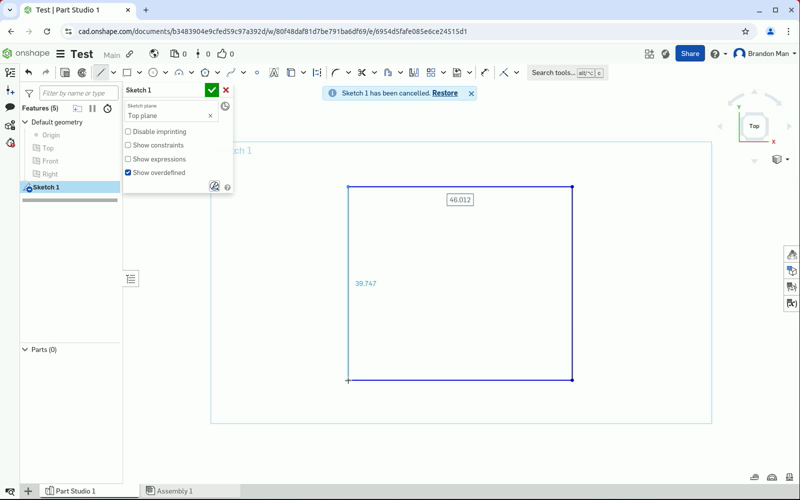
click(348, 380)
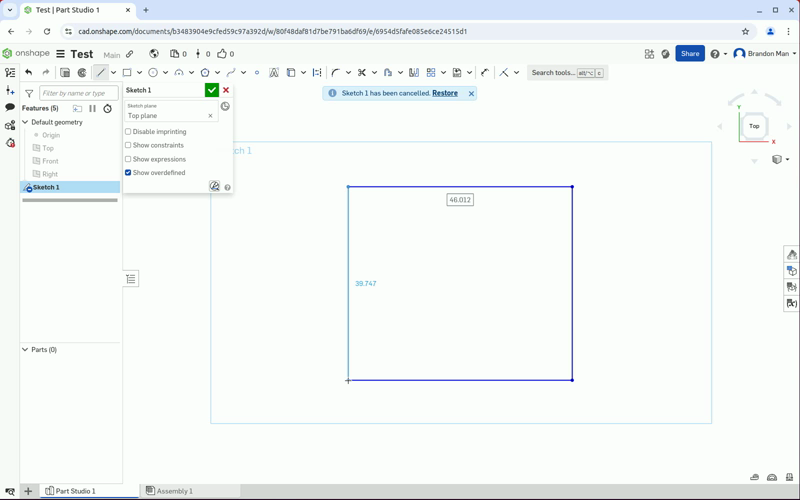
key(esc)
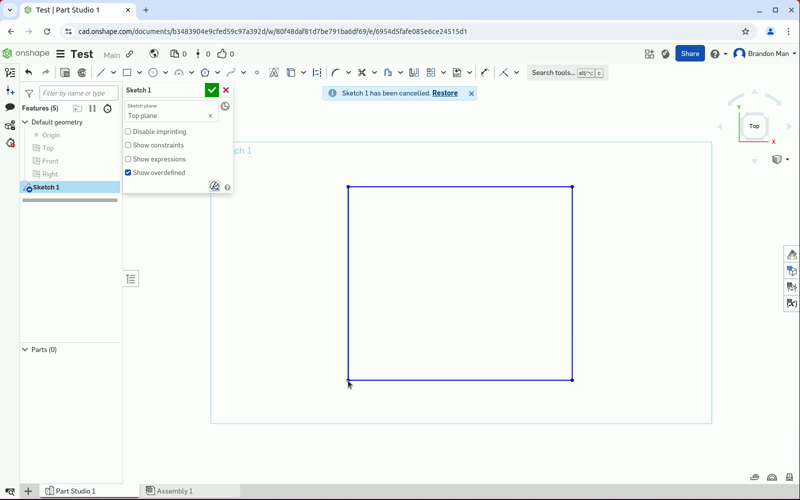
mouse_move(495, 326)
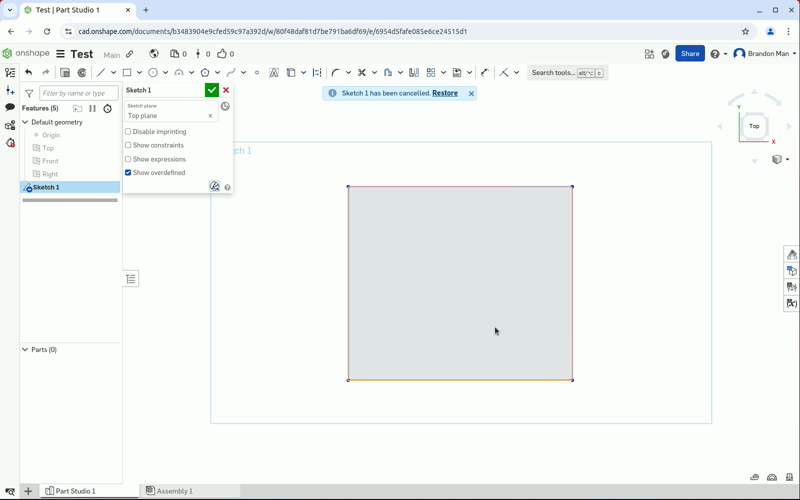
click(495, 326)
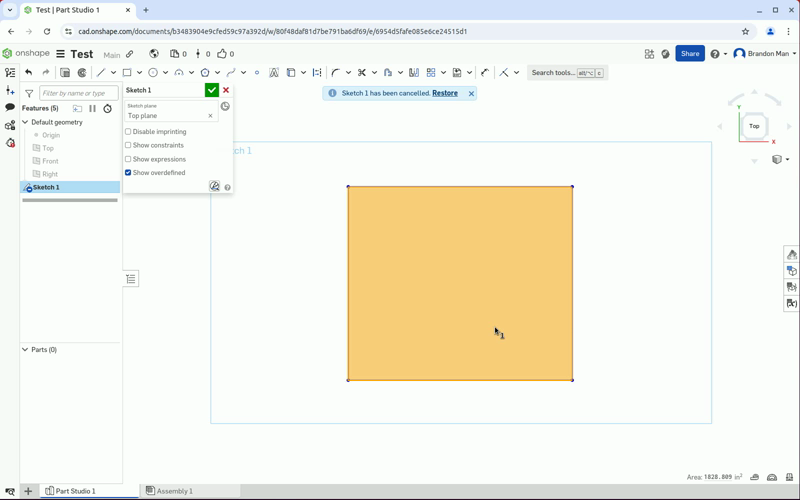
mouse_move(73, 352)
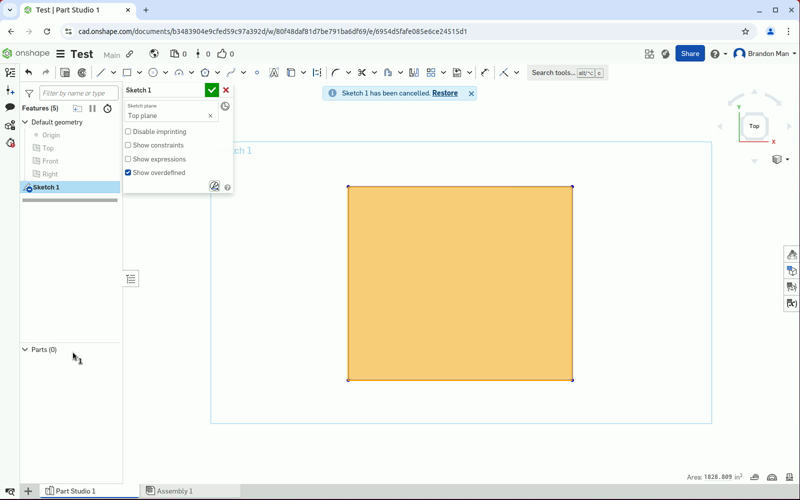
key(shift+y)
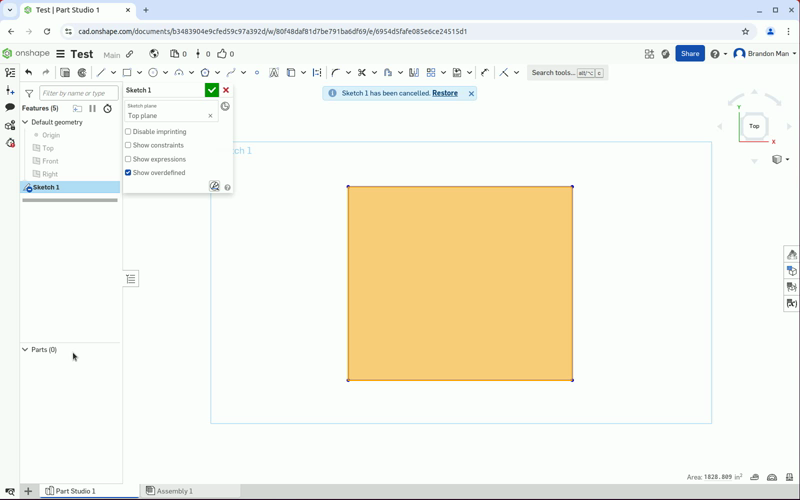
key(shift+e)
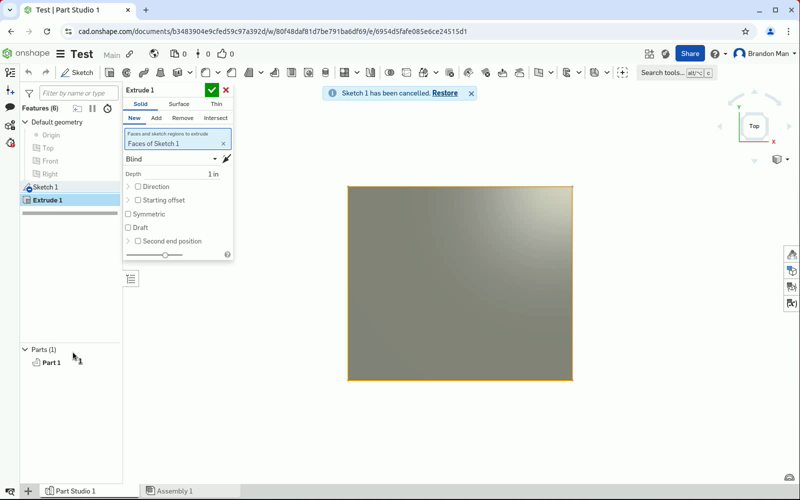
mouse_move(143, 106)
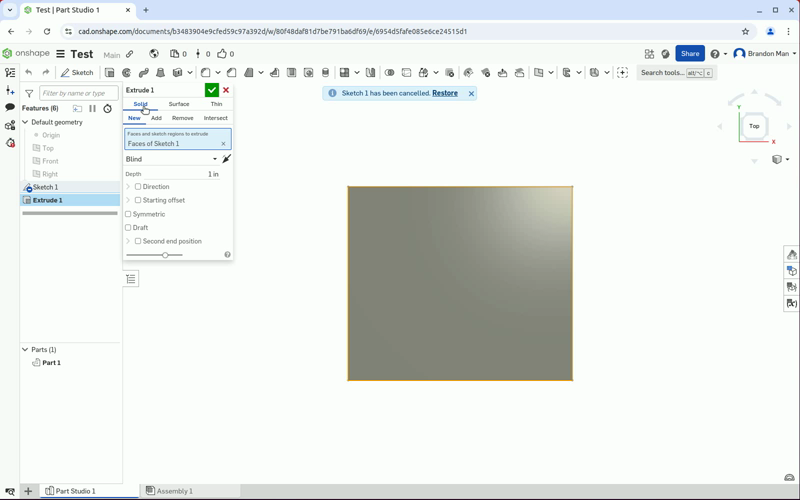
click(143, 106)
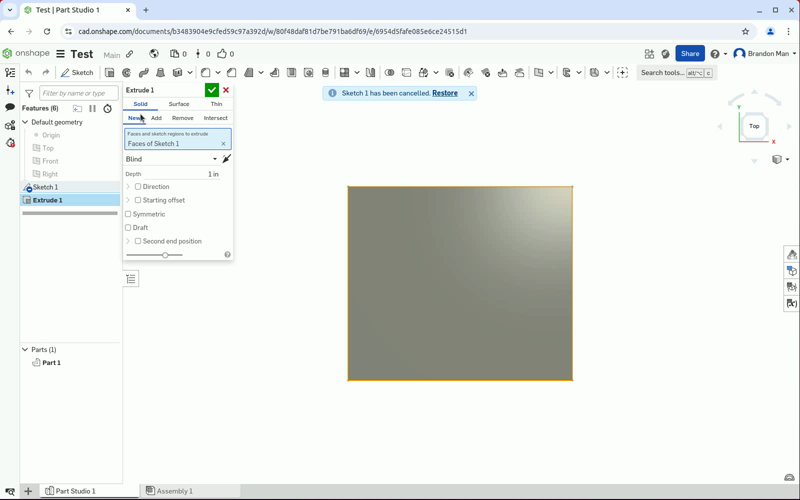
mouse_move(137, 120)
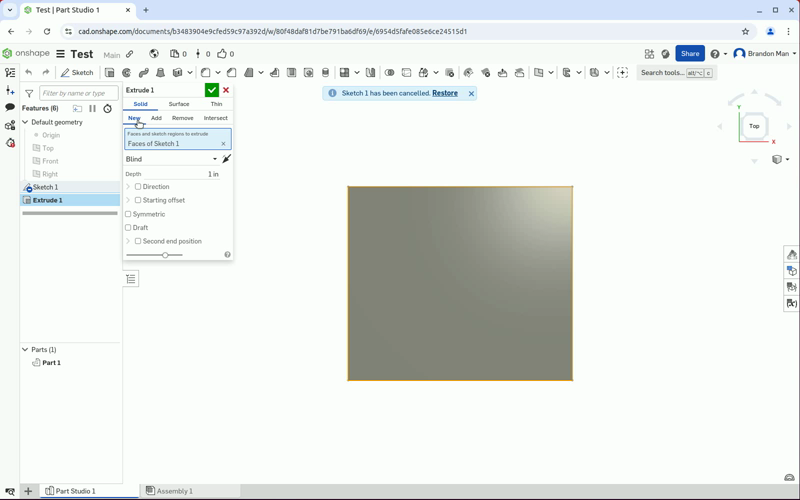
click(137, 120)
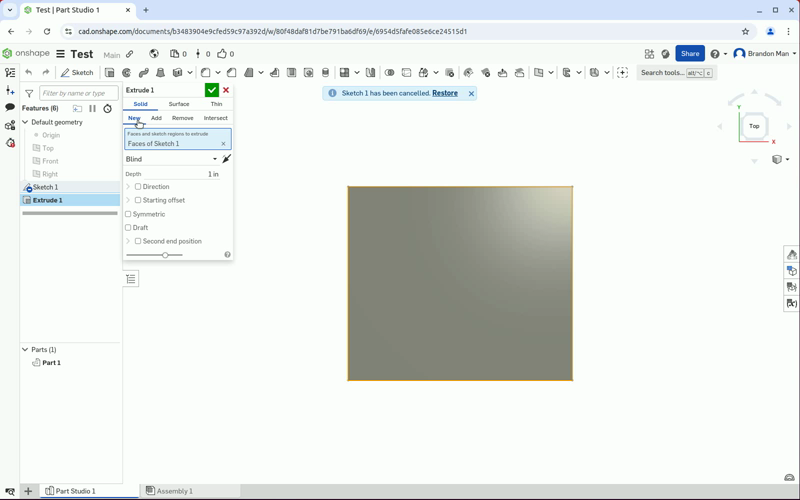
key(tab, 4)
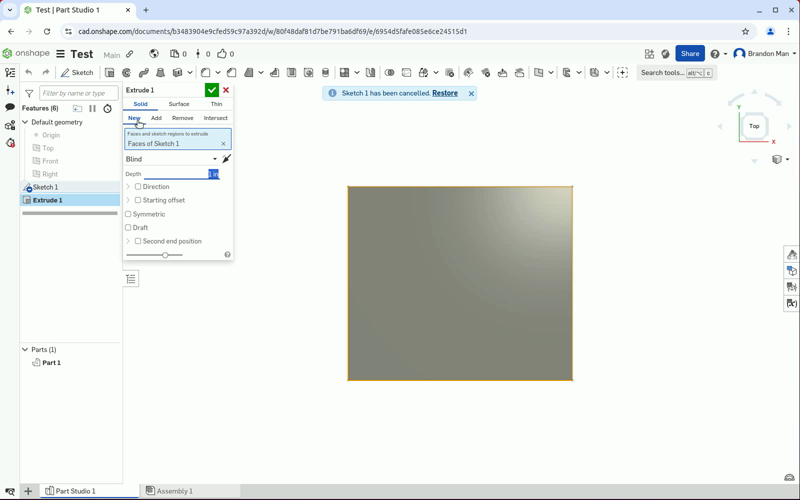
text(12.276)
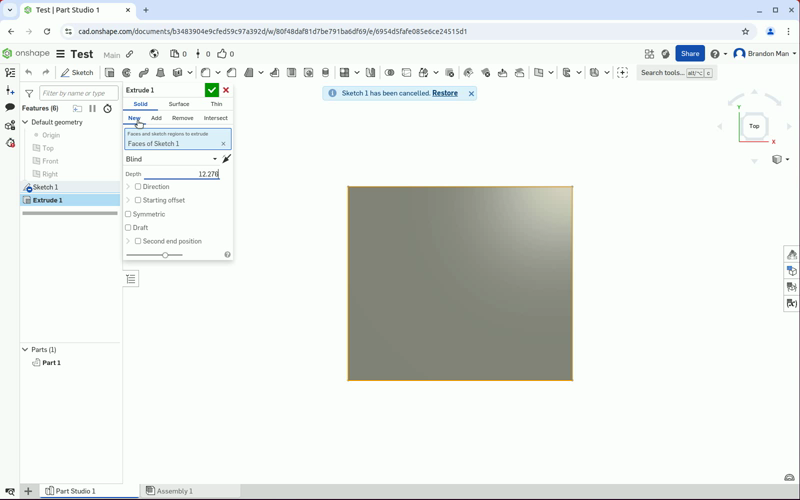
key(enter)
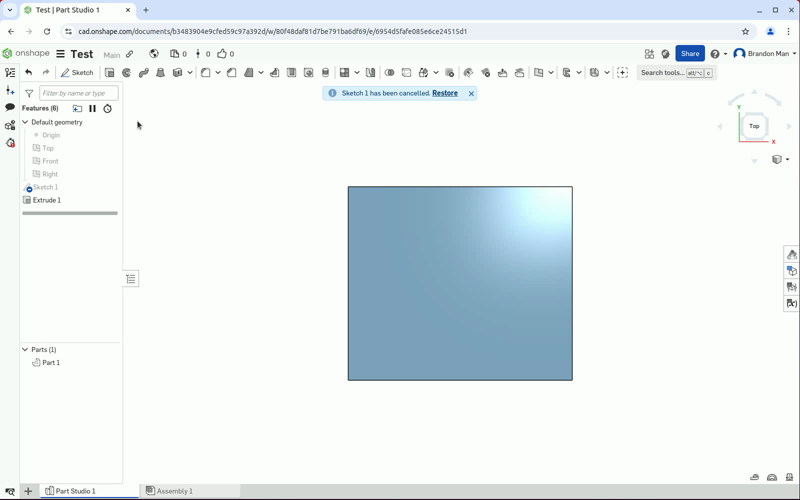
key(shift+h)
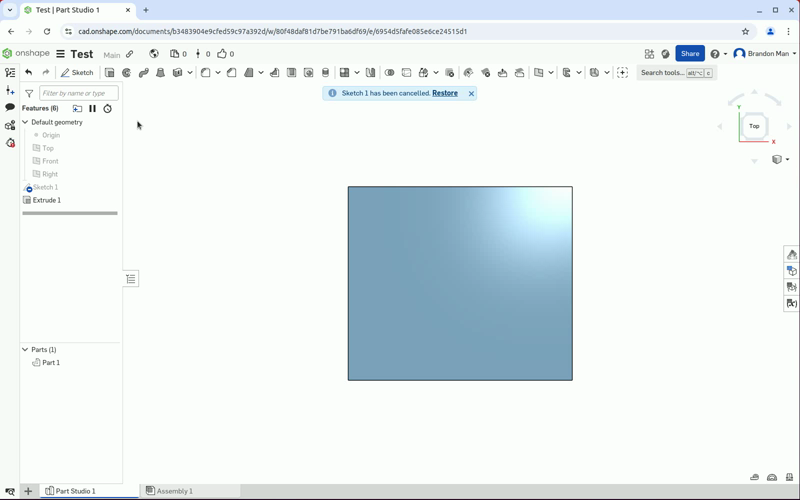
key(shift+h)
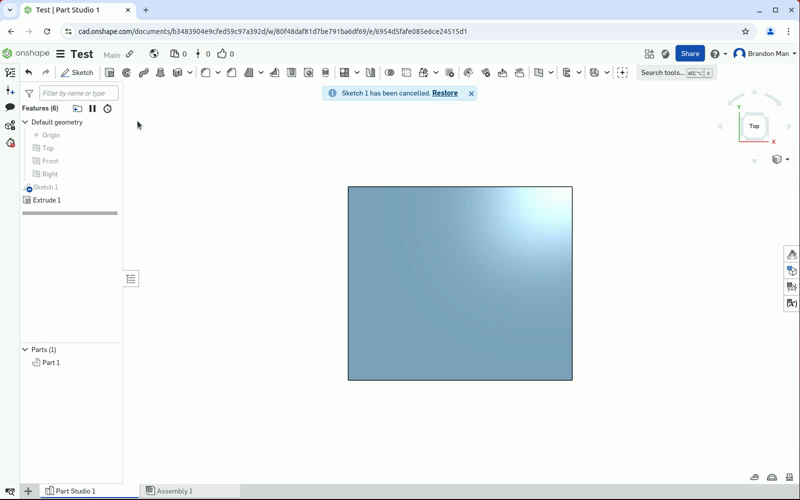
mouse_move(73, 189)
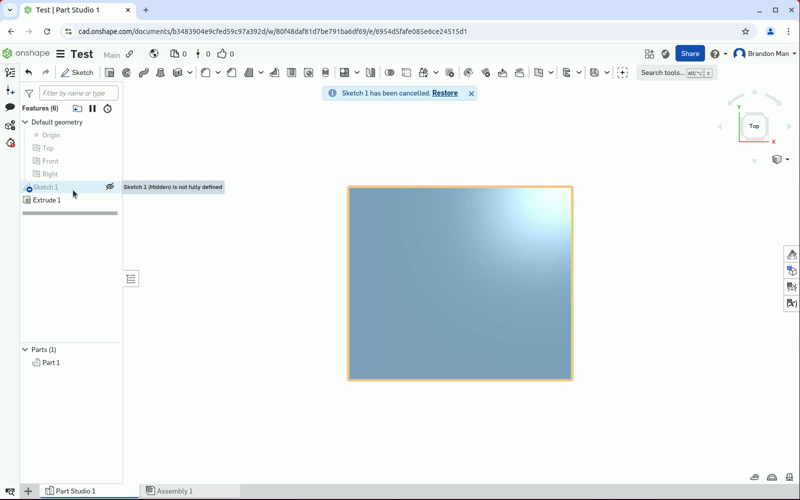
click(73, 189)
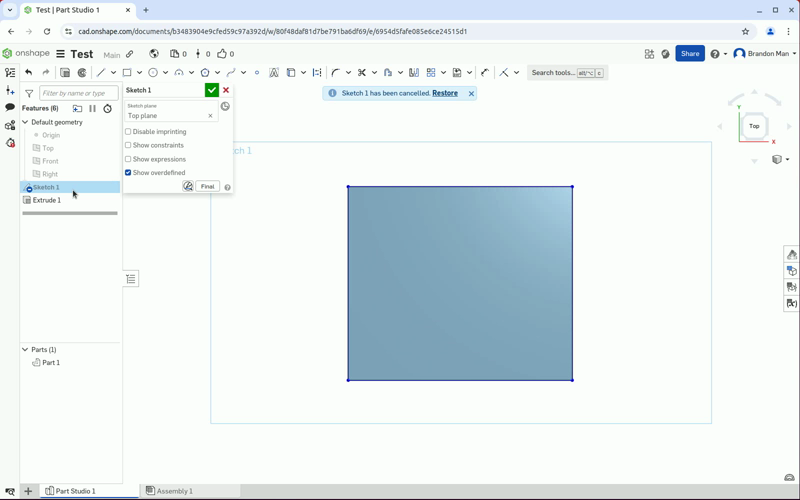
mouse_move(229, 92)
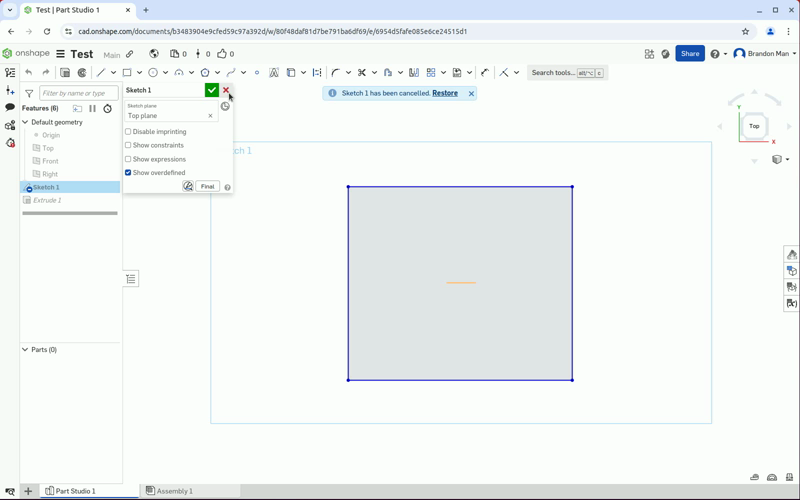
click(229, 92)
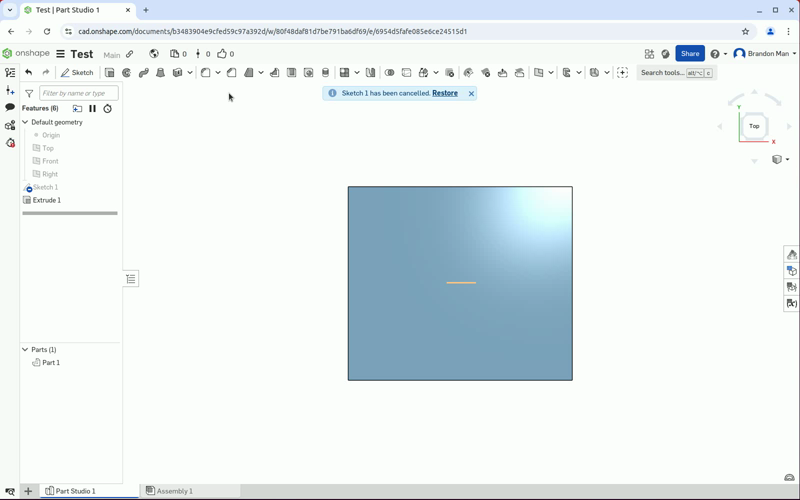
mouse_move(541, 75)
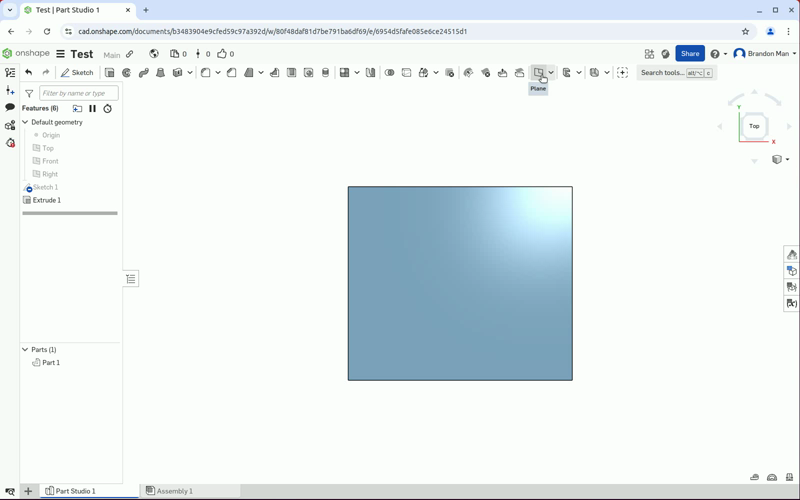
click(541, 75)
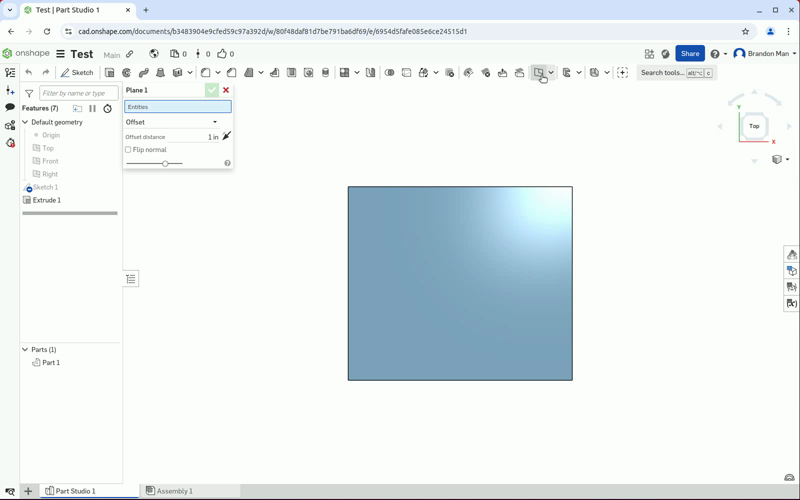
mouse_move(73, 150)
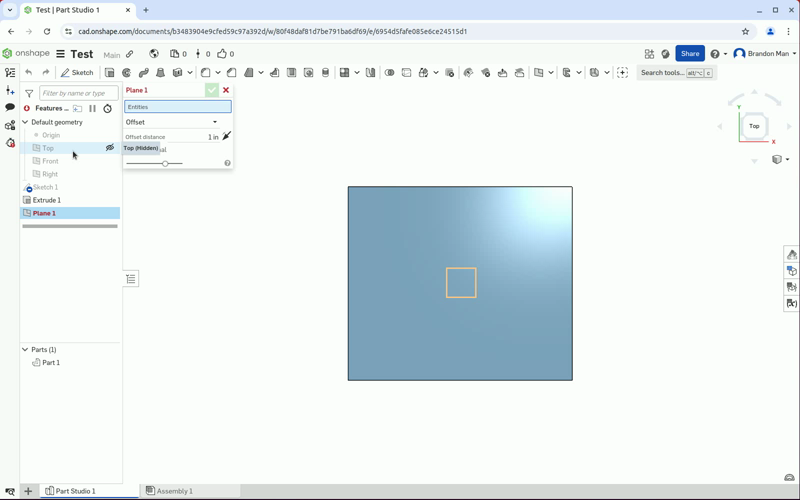
click(73, 150)
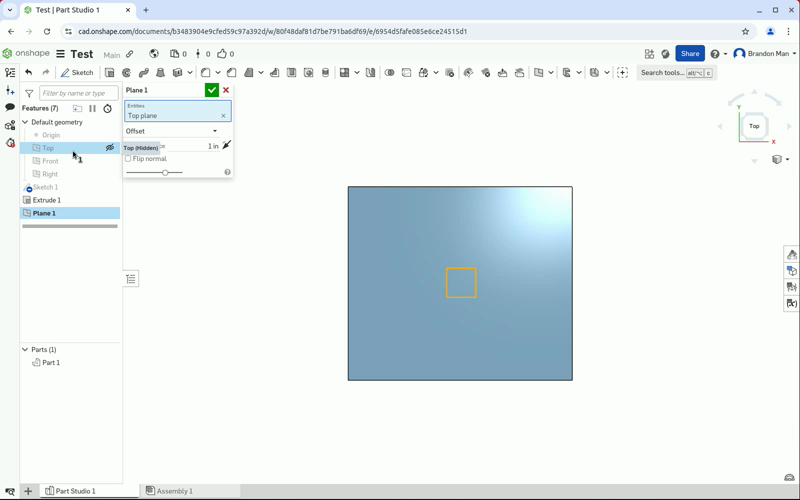
key(tab, 2)
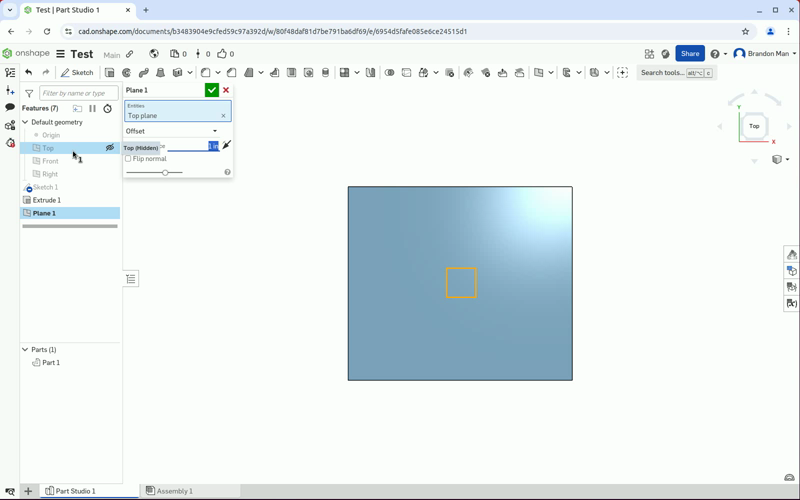
text(12.263)
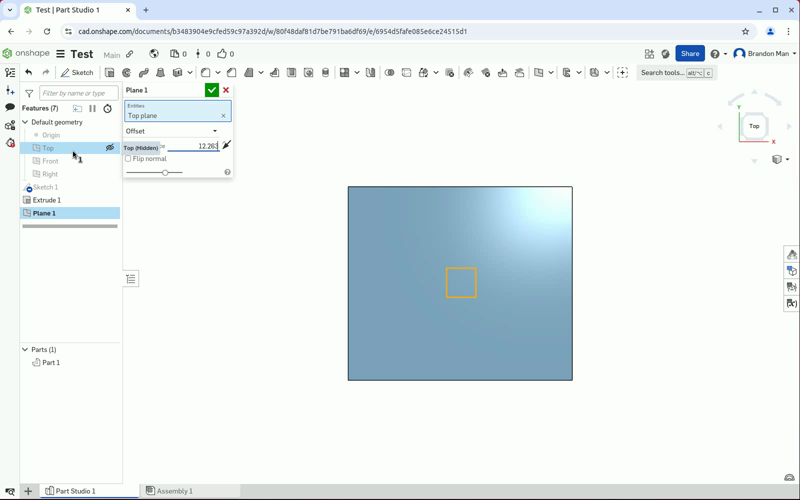
key(enter, 2)
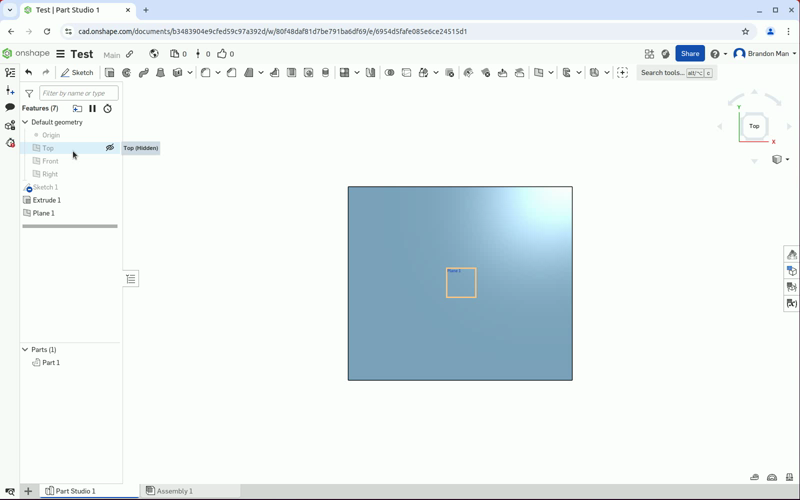
key(shift+s)
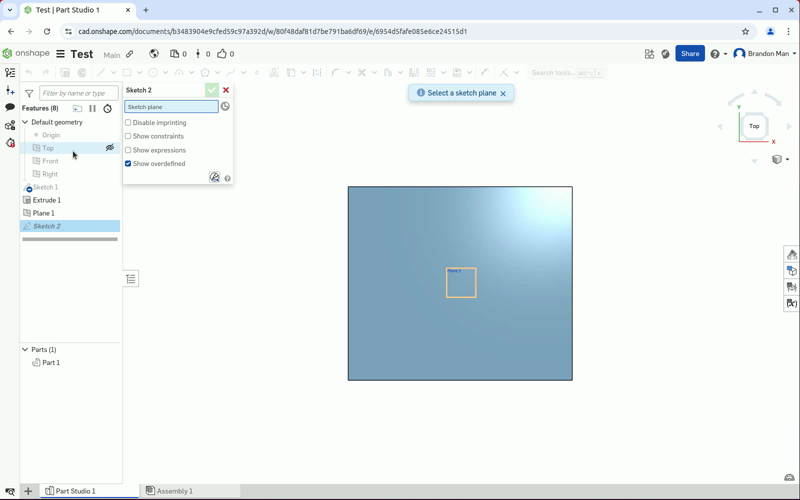
mouse_move(73, 215)
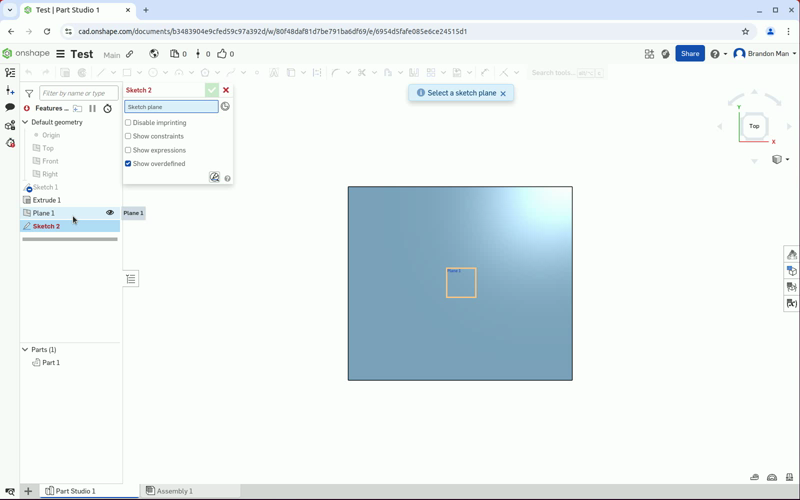
click(73, 215)
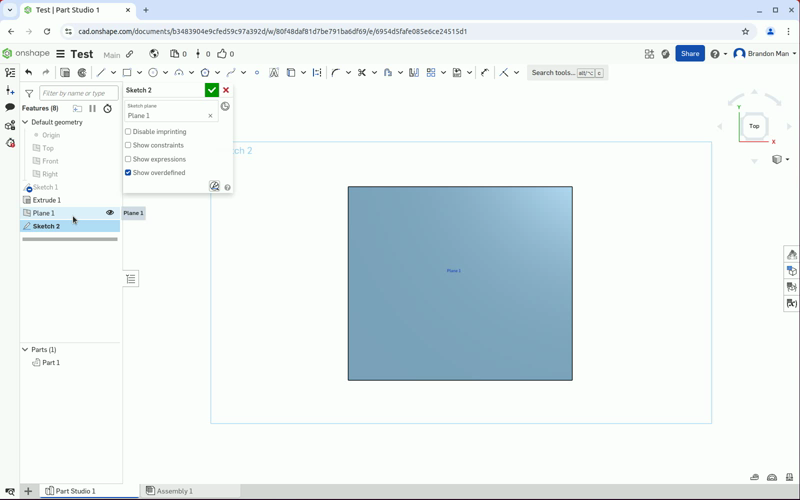
mouse_move(73, 352)
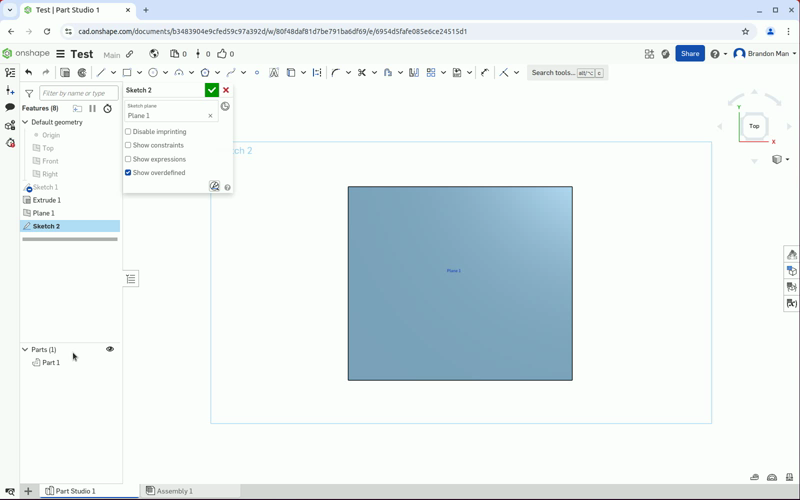
key(y)
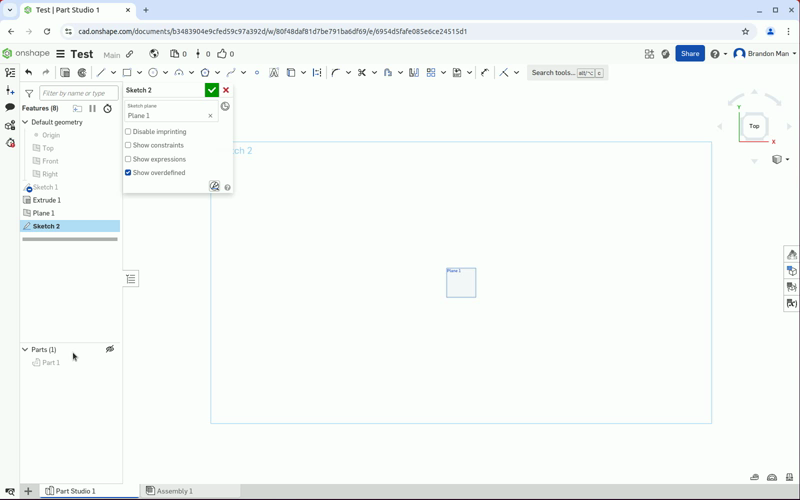
key(l)
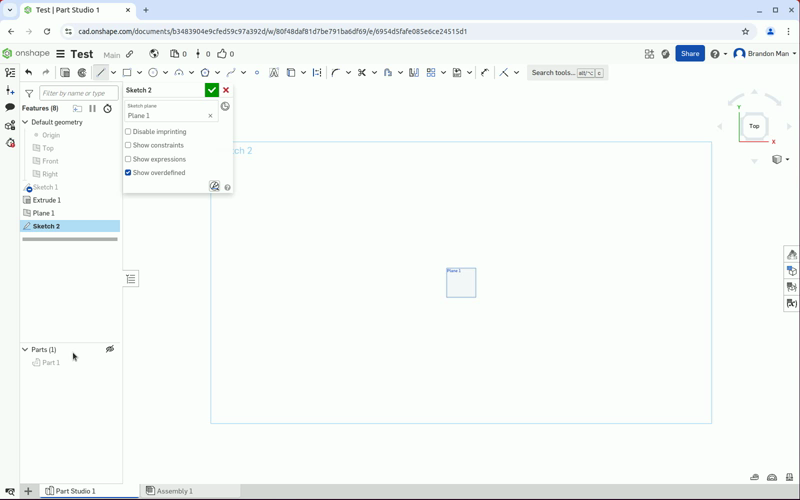
key_down(shift)
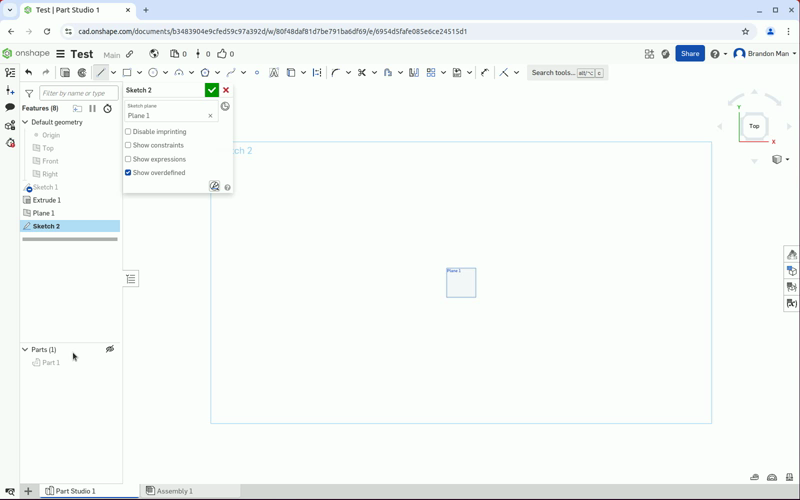
mouse_move(348, 279)
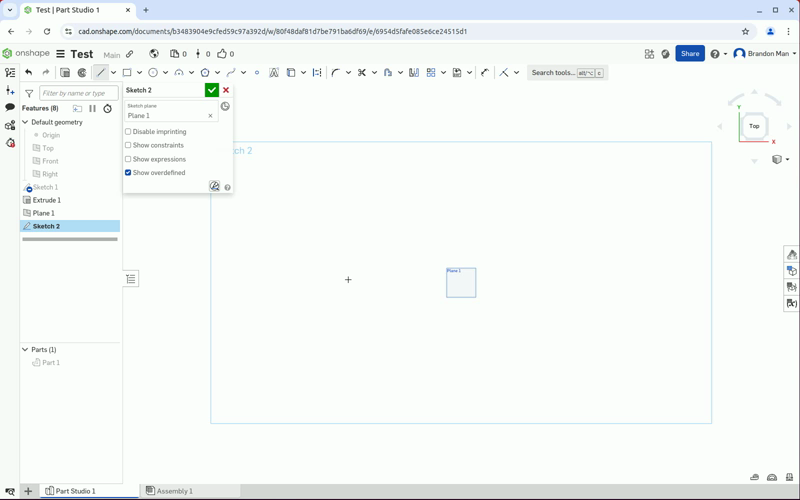
click(348, 279)
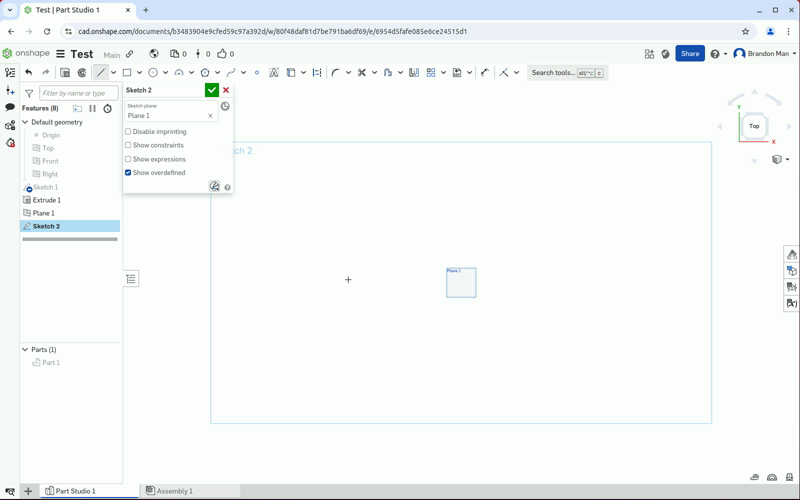
key_up(shift)
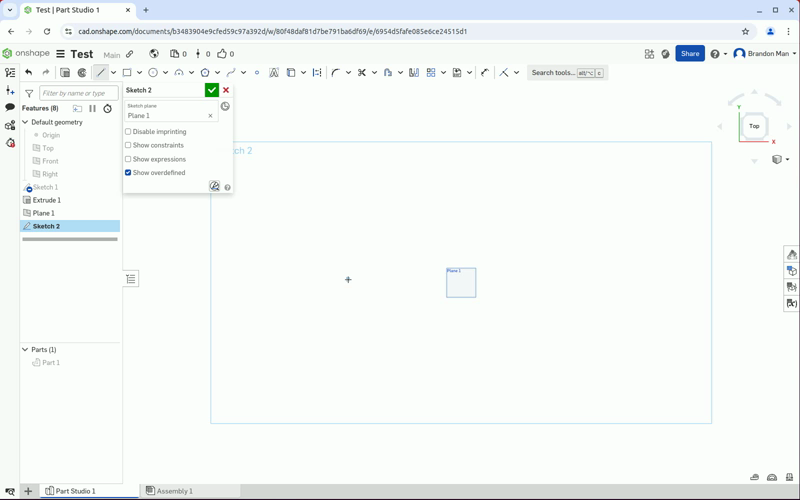
key_down(shift)
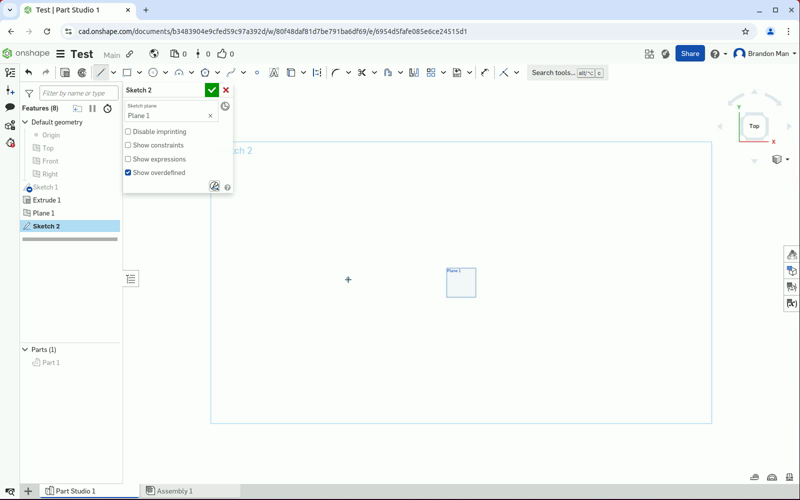
mouse_move(378, 279)
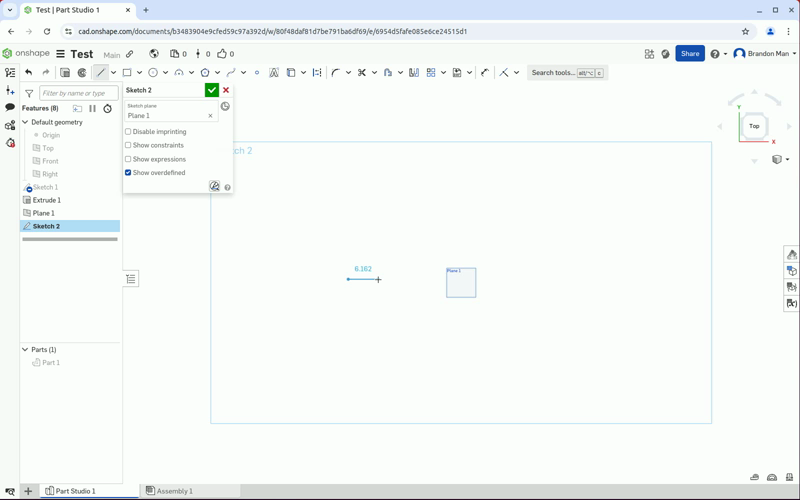
mouse_move(398, 279)
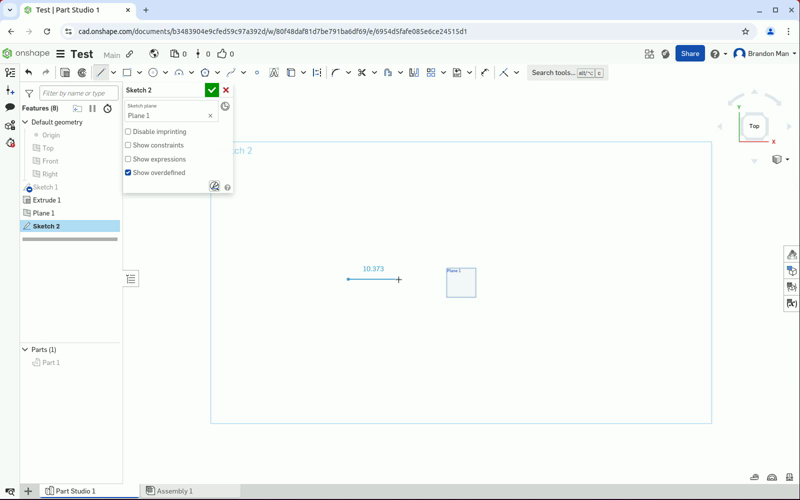
click(398, 279)
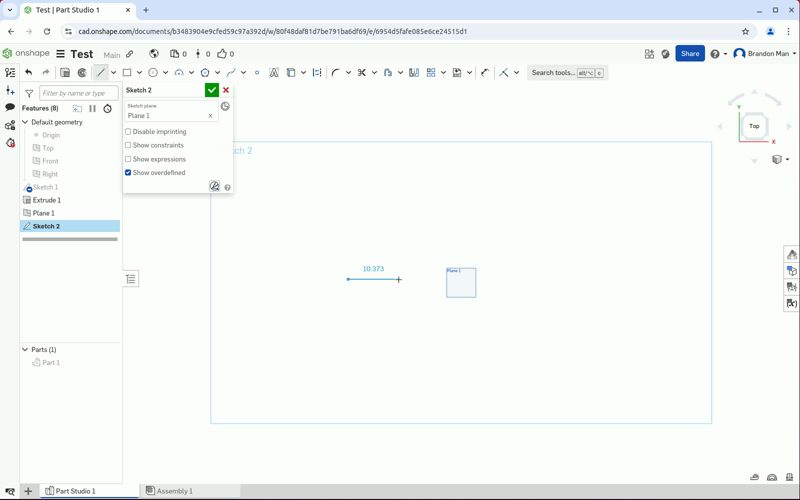
key_up(shift)
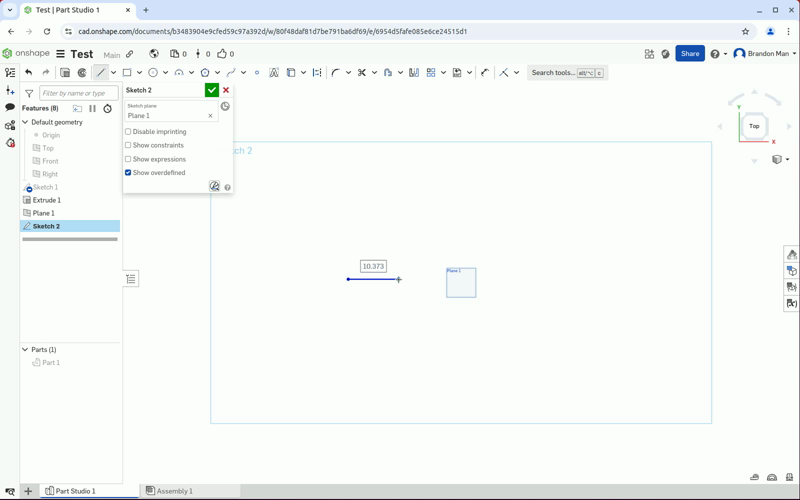
key_down(shift)
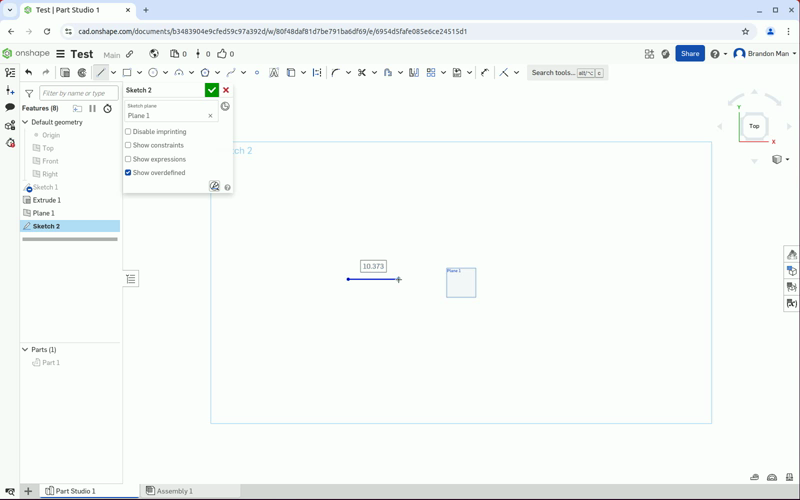
mouse_move(398, 185)
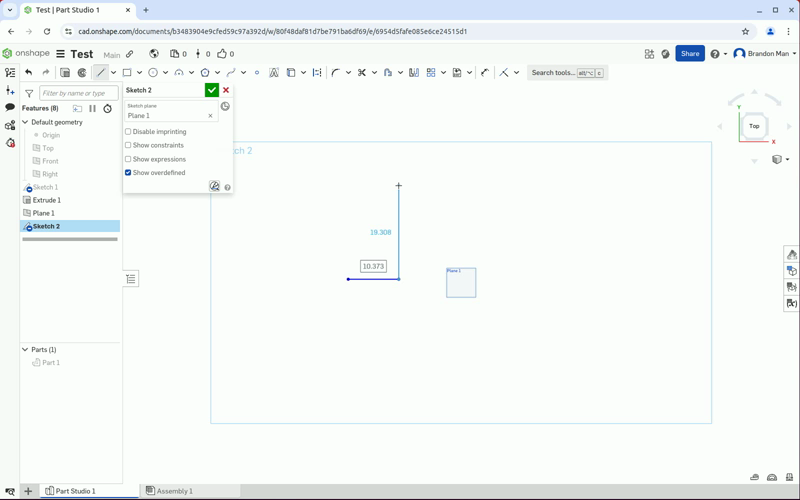
click(398, 185)
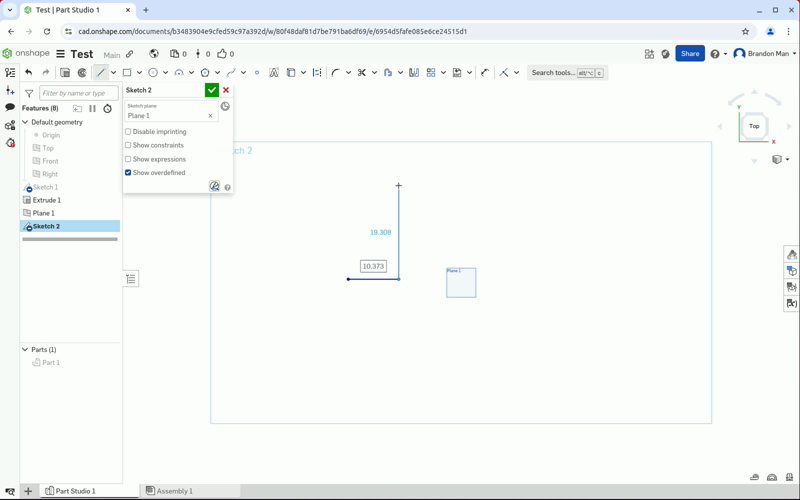
key_up(shift)
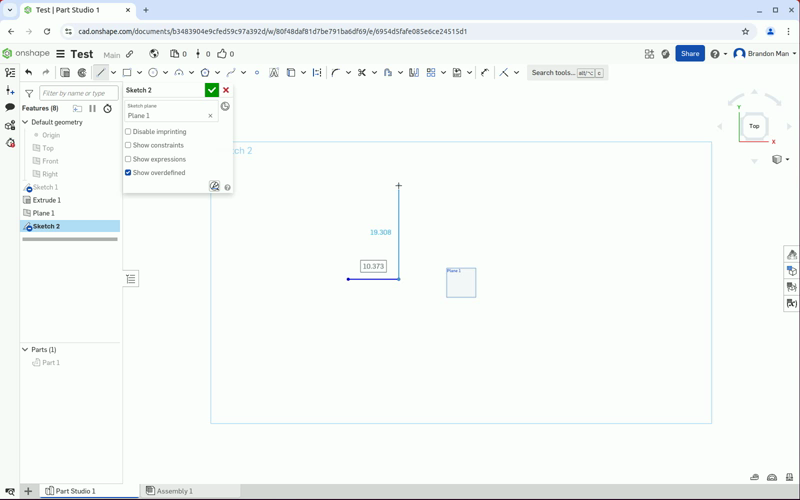
key_down(shift)
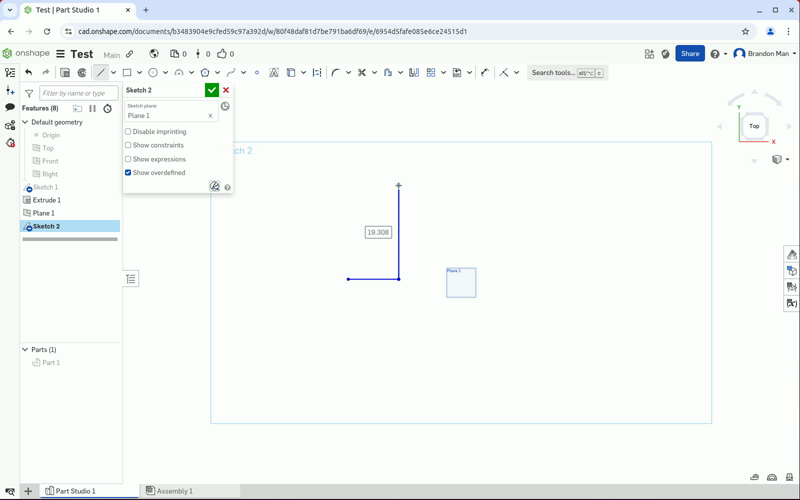
mouse_move(428, 185)
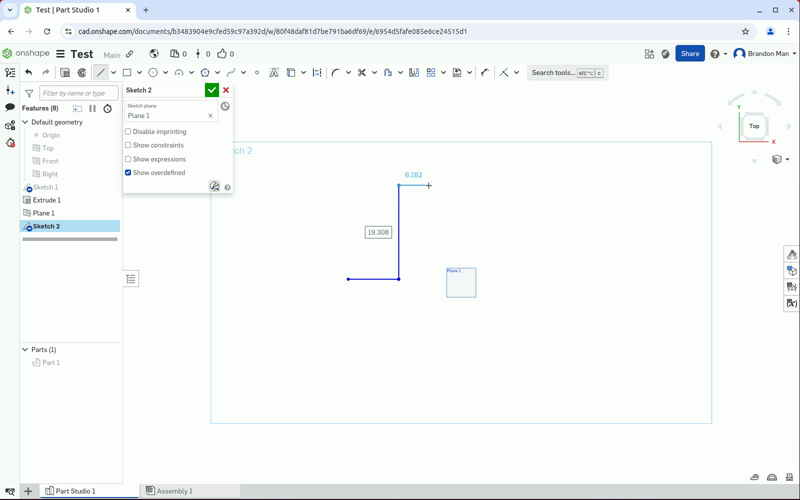
mouse_move(348, 185)
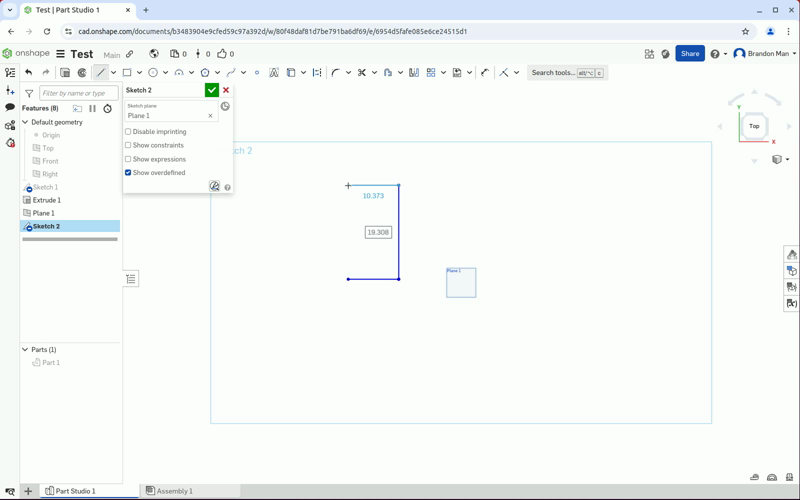
click(348, 185)
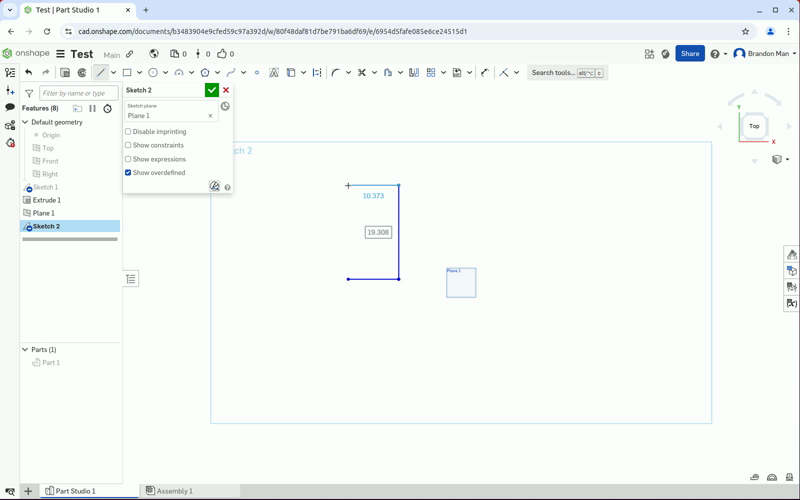
key_up(shift)
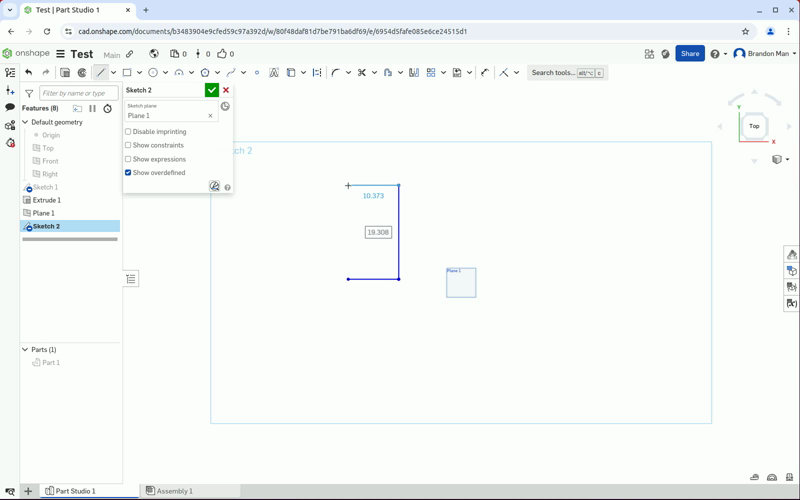
key_down(shift)
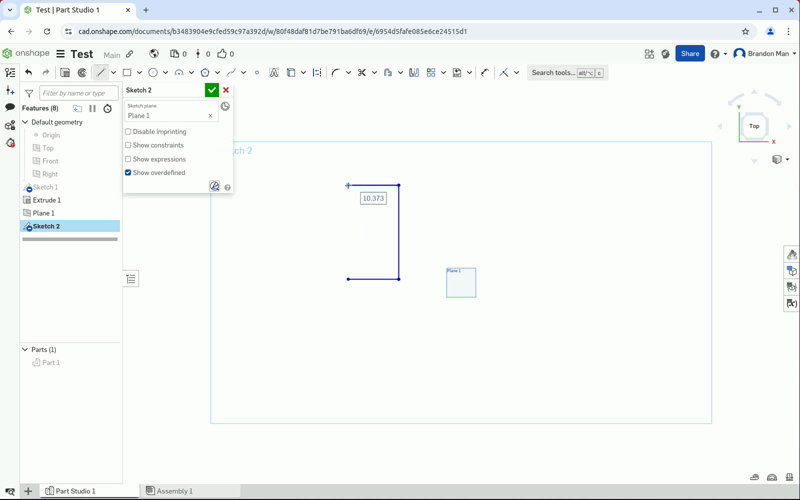
mouse_move(348, 279)
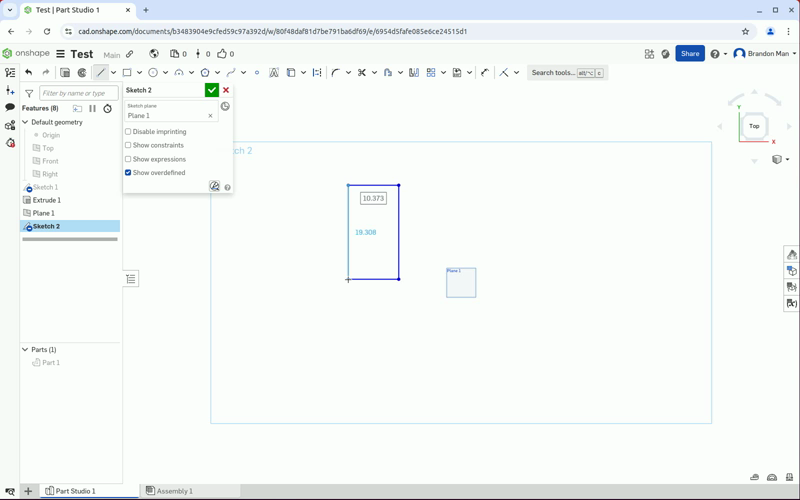
key_up(shift)
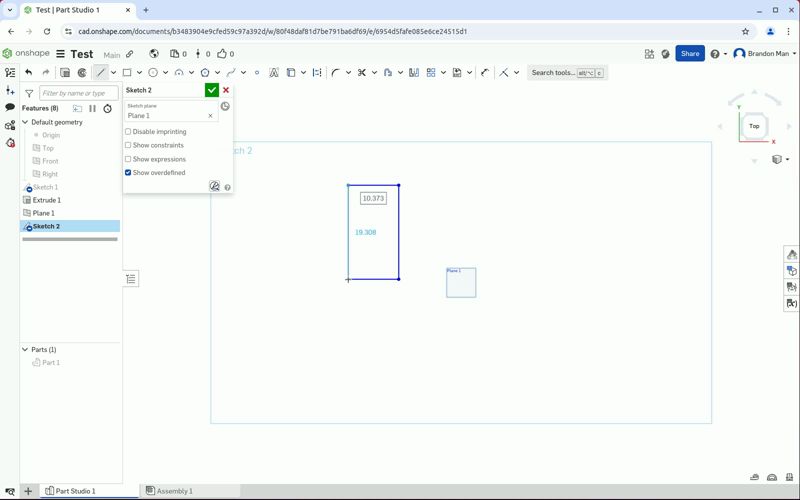
click(348, 279)
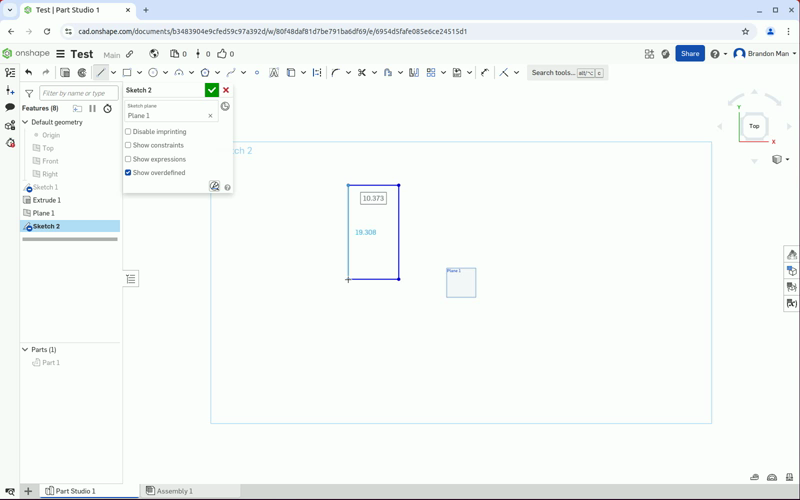
key(esc)
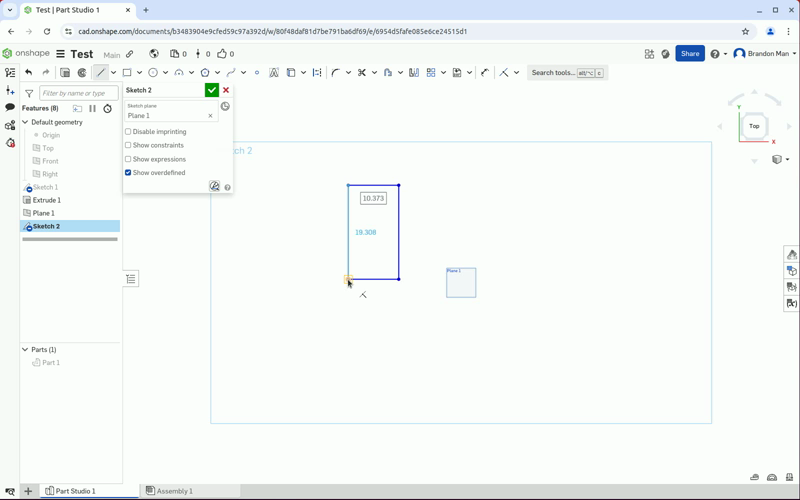
mouse_move(371, 235)
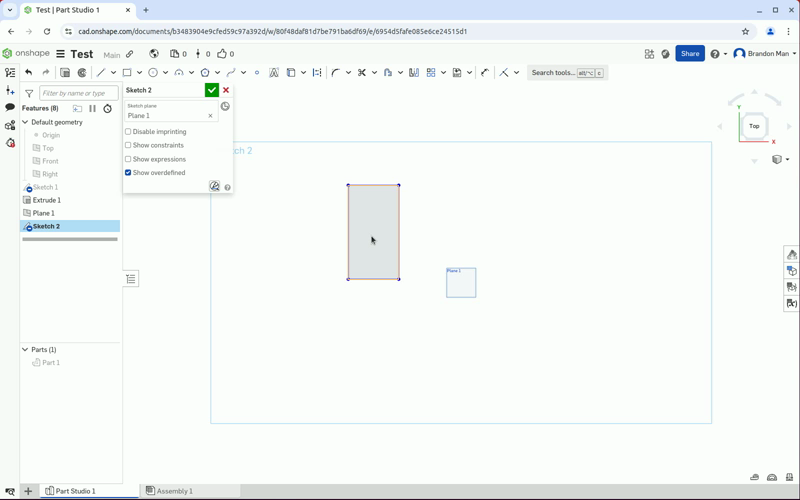
click(371, 235)
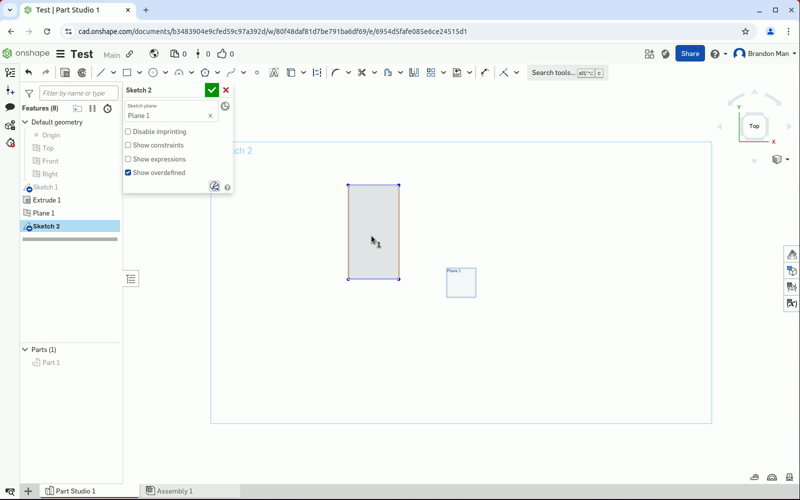
mouse_move(73, 352)
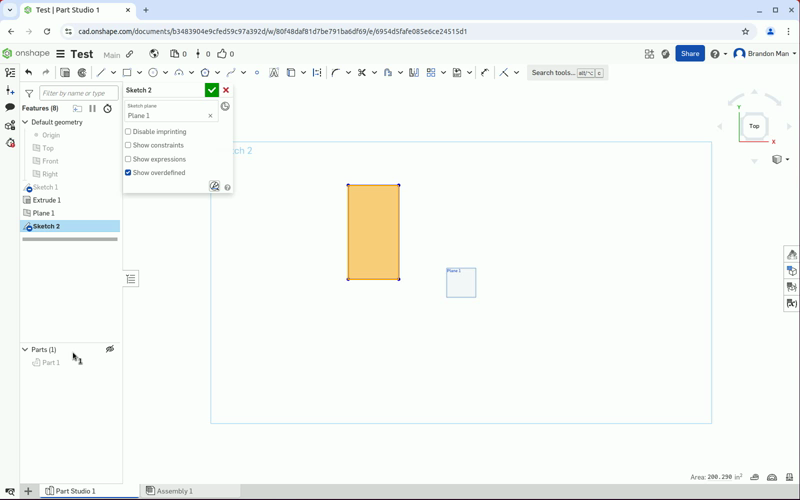
key(shift+y)
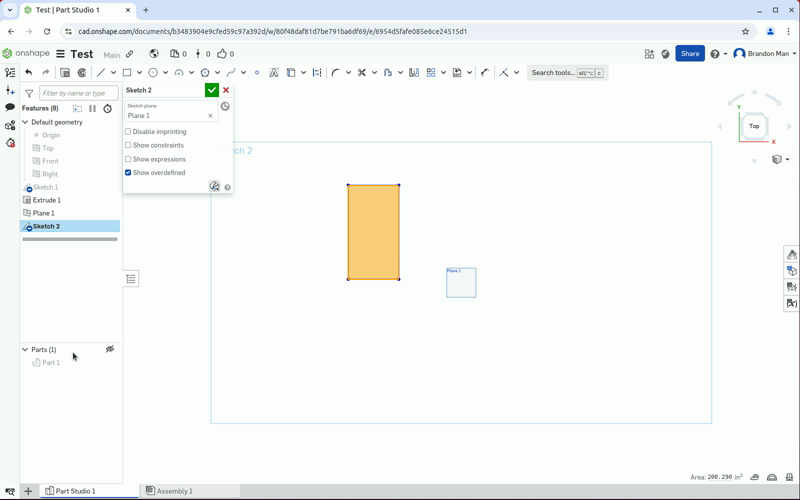
key(shift+e)
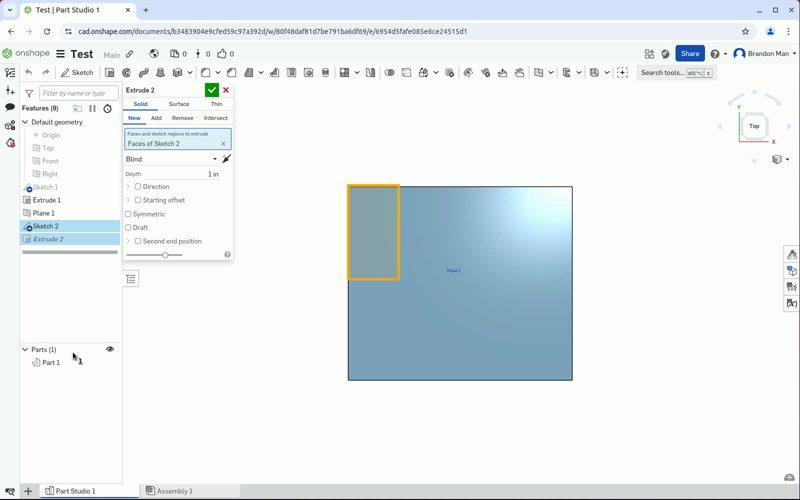
mouse_move(143, 106)
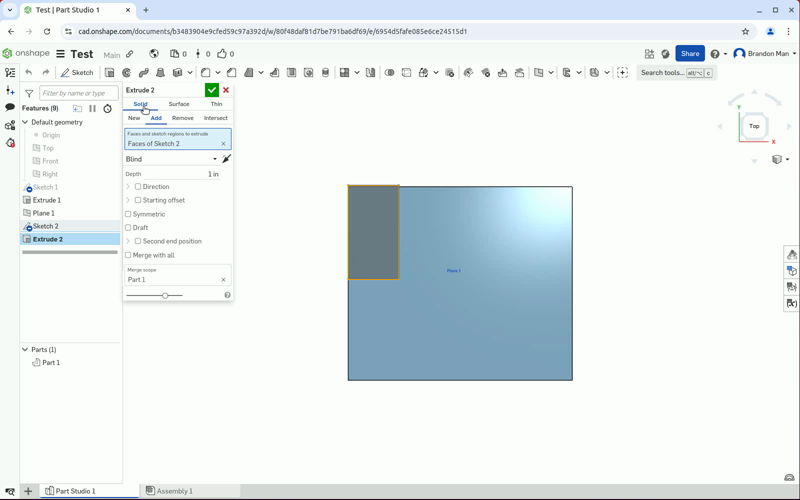
click(143, 106)
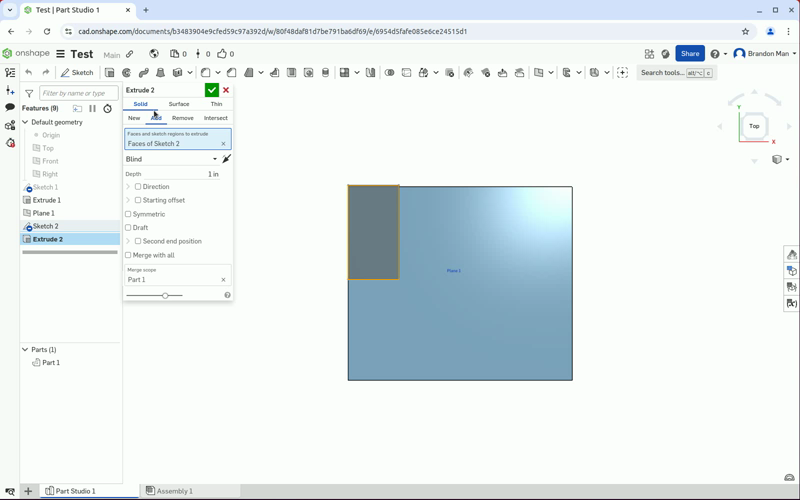
mouse_move(186, 120)
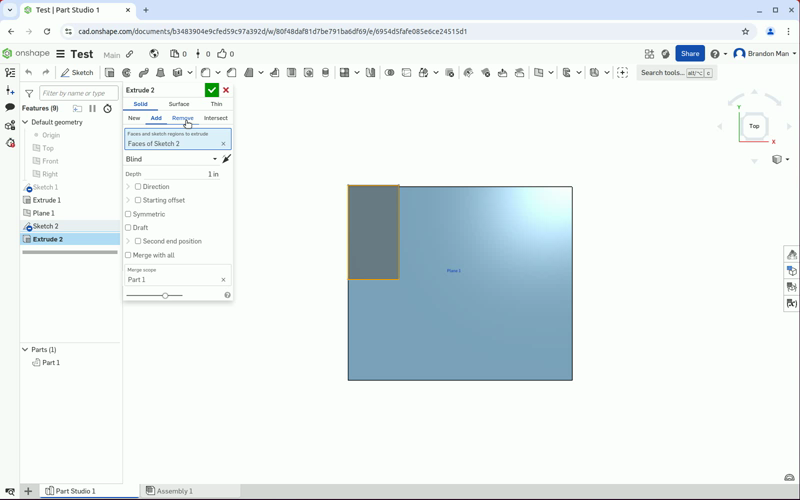
click(186, 120)
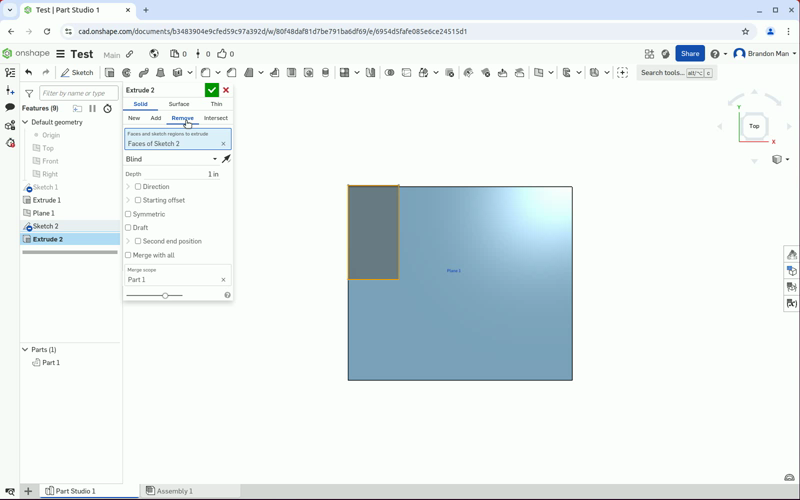
key(tab, 4)
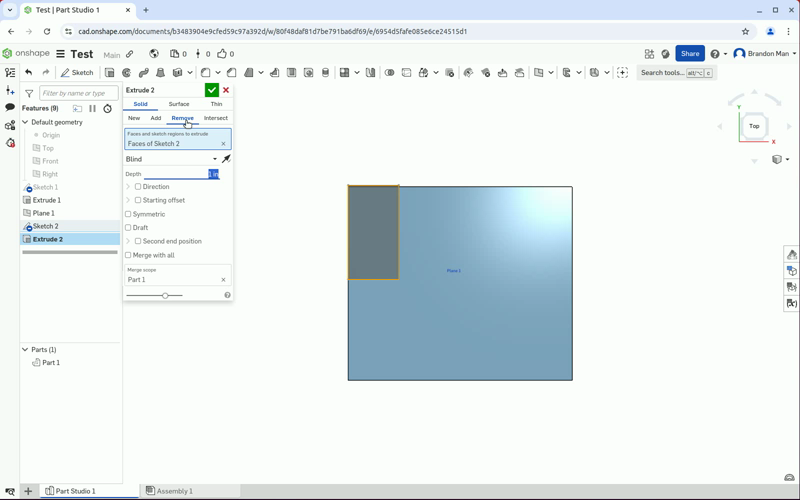
text(12.276)
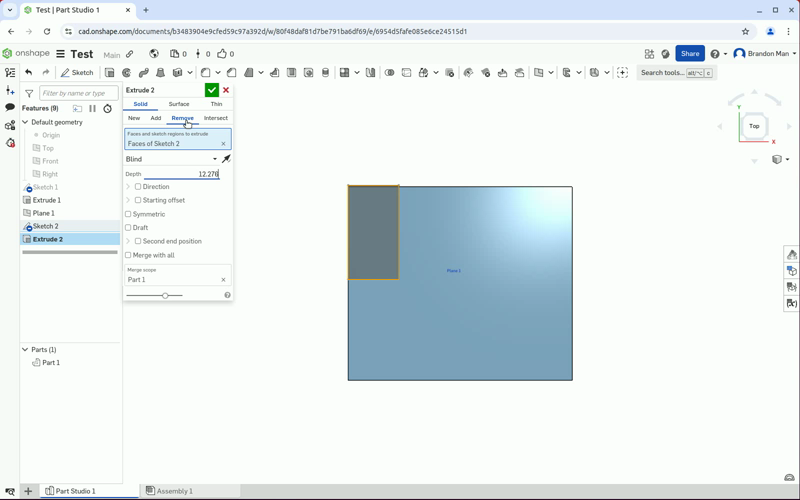
key(tab, 6)
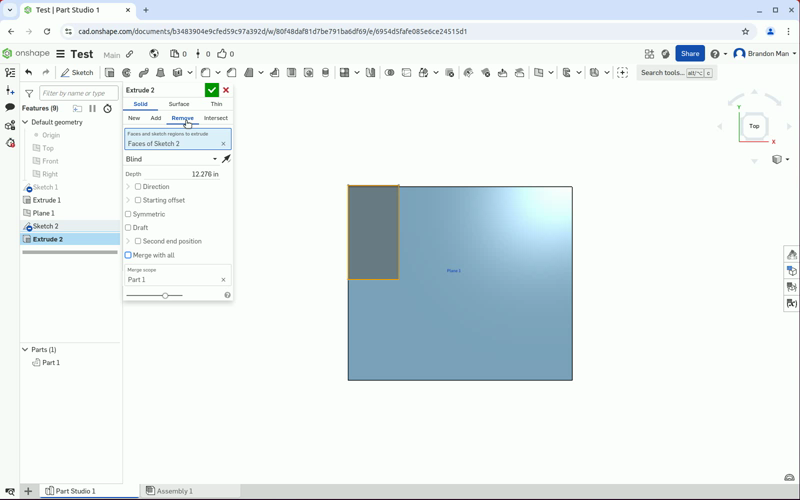
key(space)
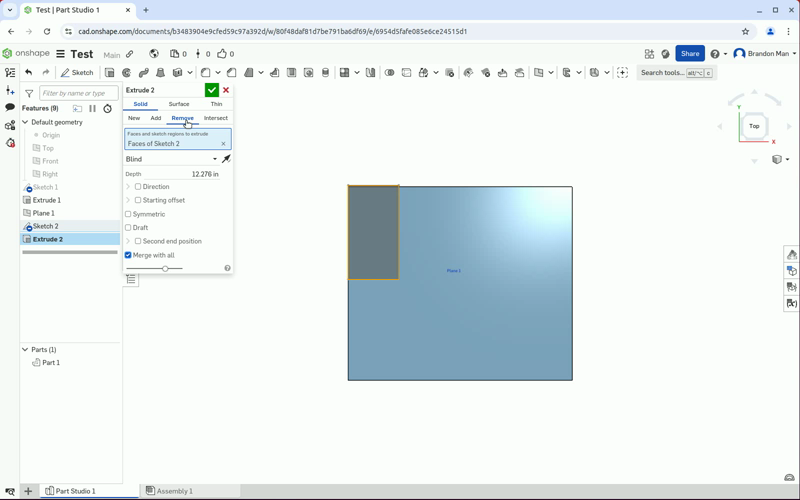
key(enter)
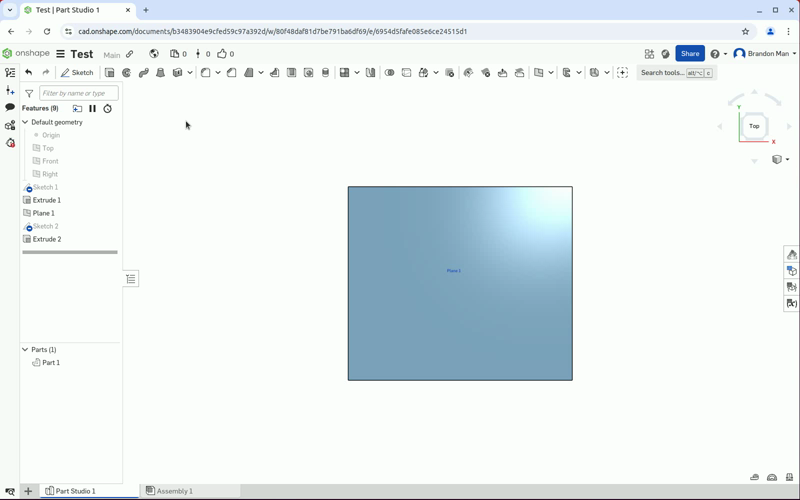
key(shift+h)
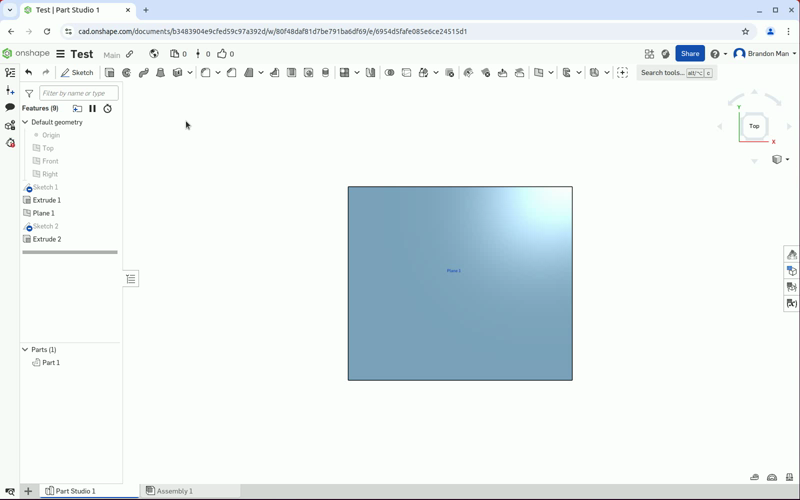
key(shift+h)
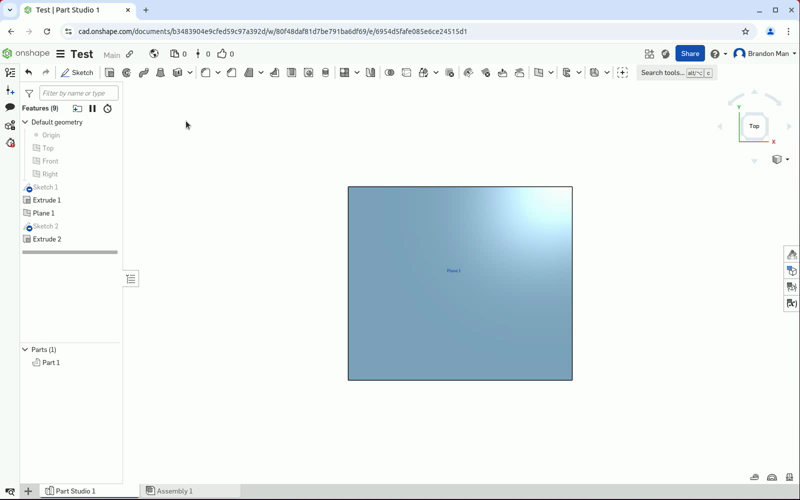
mouse_move(73, 189)
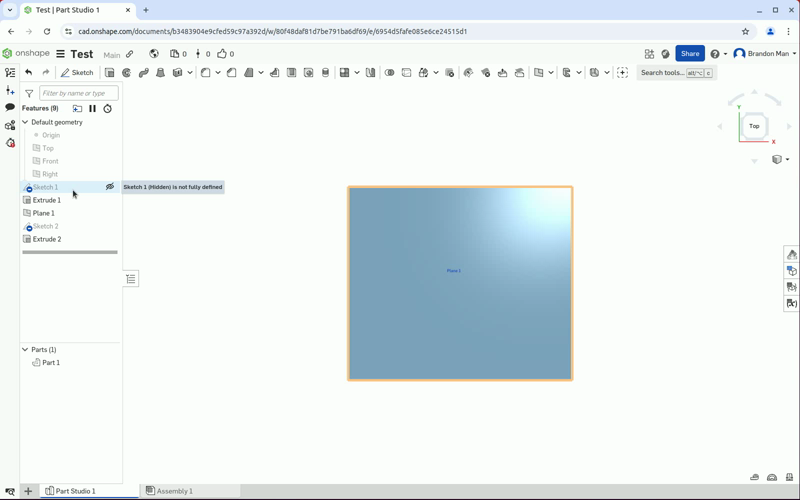
click(73, 189)
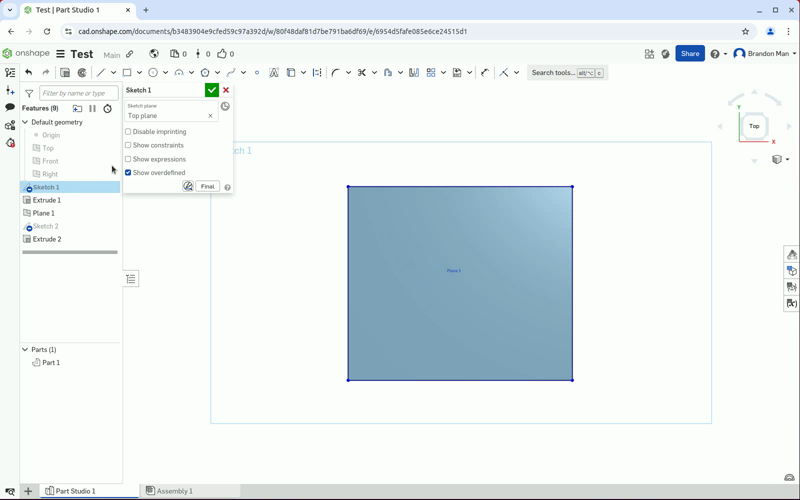
mouse_move(229, 92)
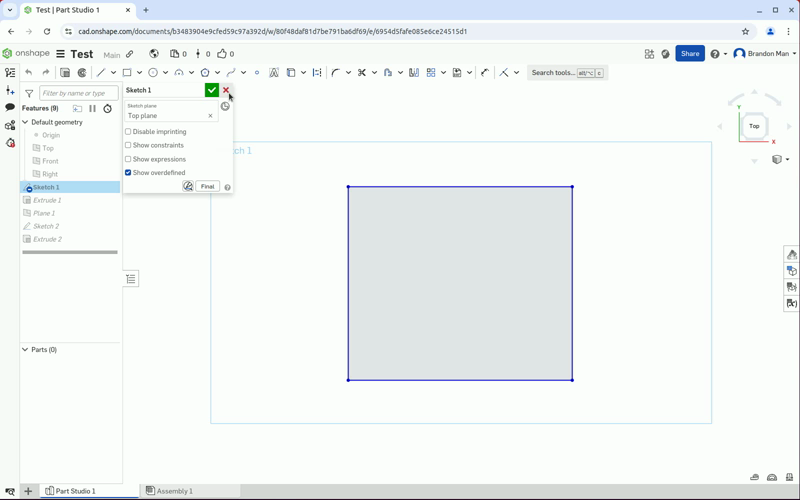
click(229, 92)
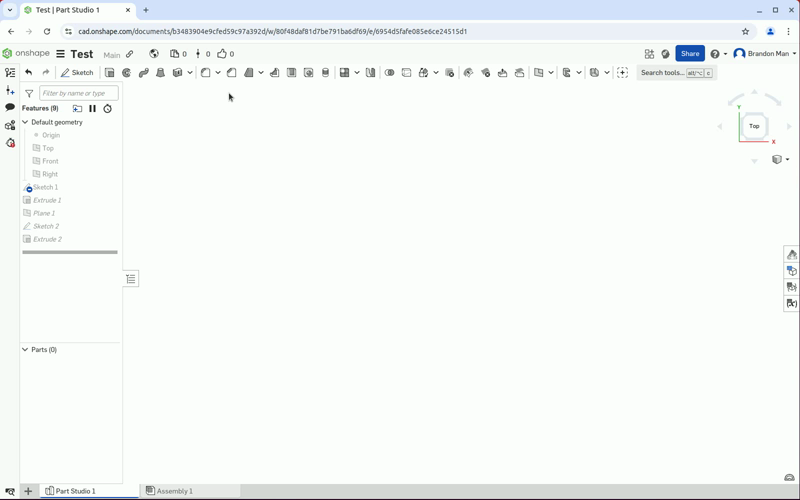
key(shift+s)
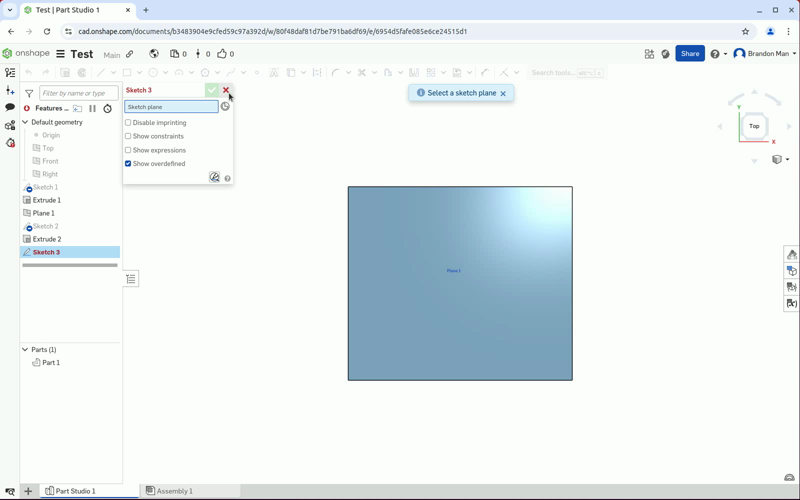
mouse_move(73, 215)
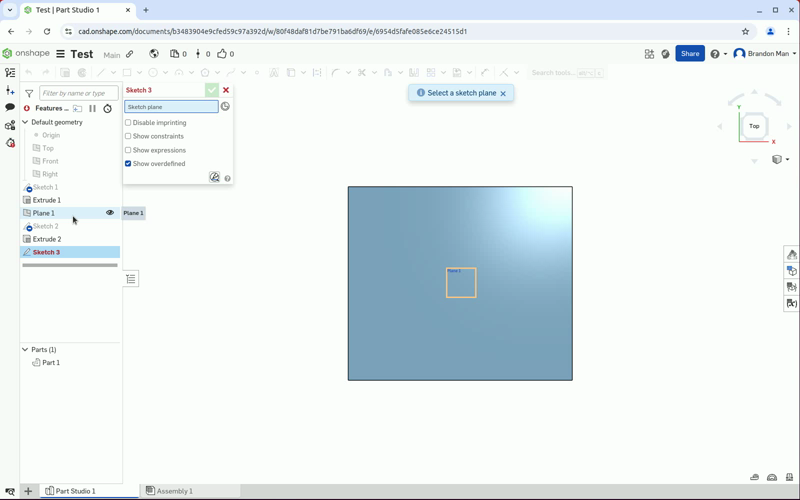
click(73, 215)
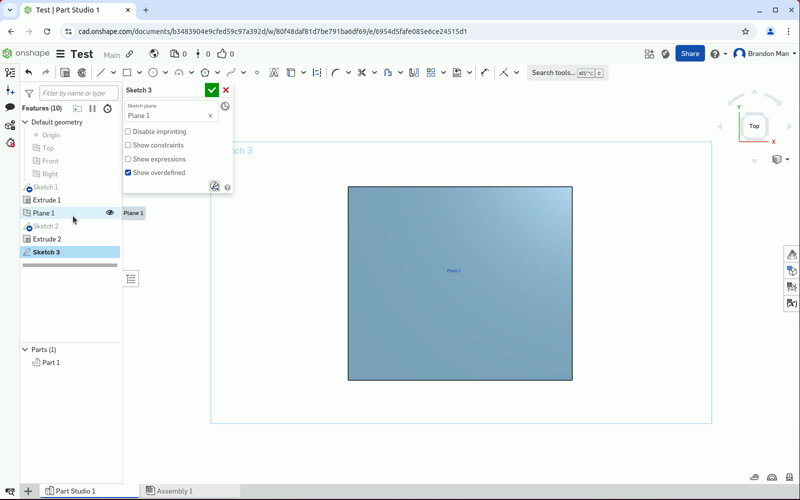
mouse_move(73, 352)
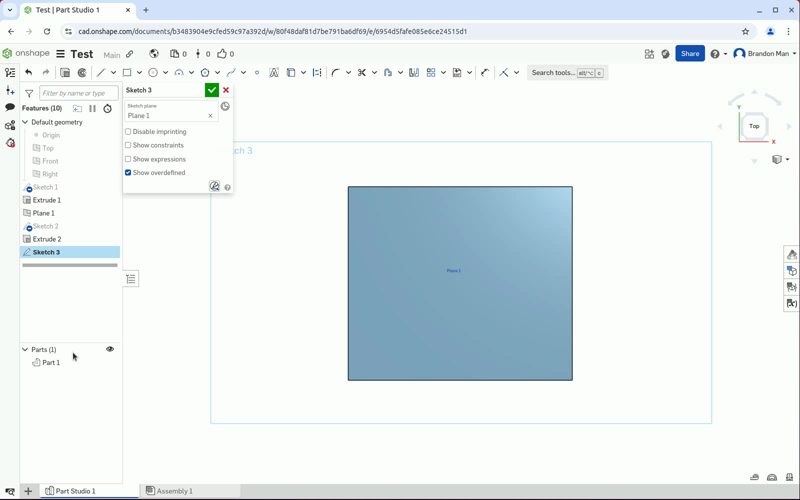
key(y)
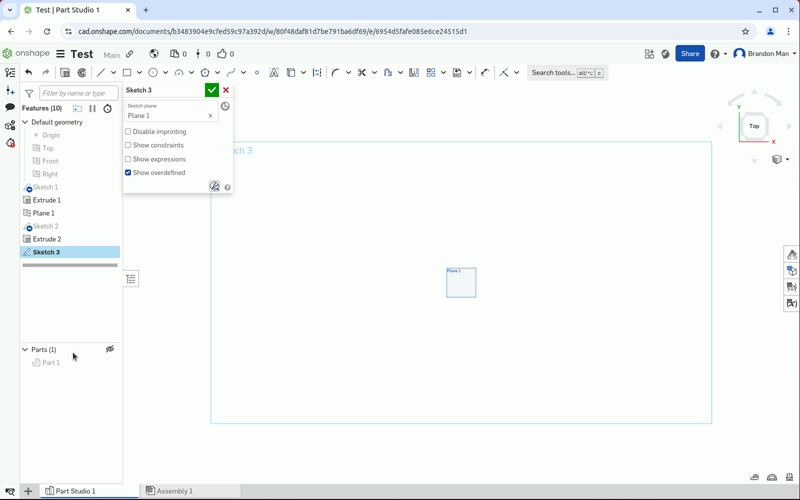
key(l)
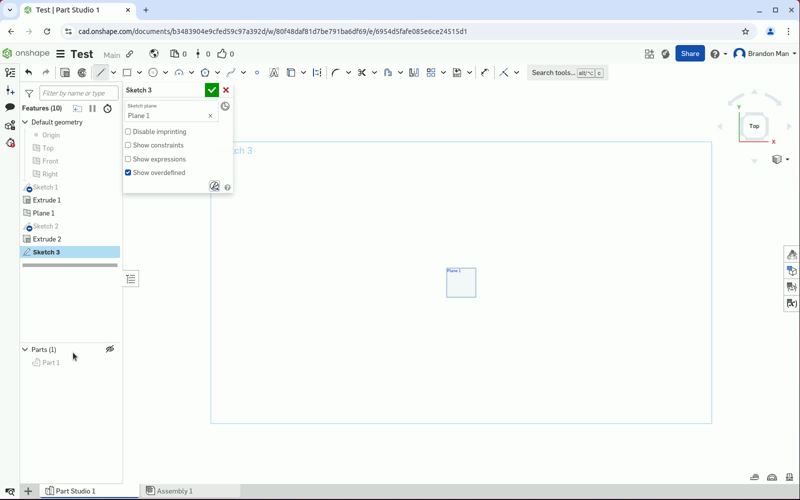
key_down(shift)
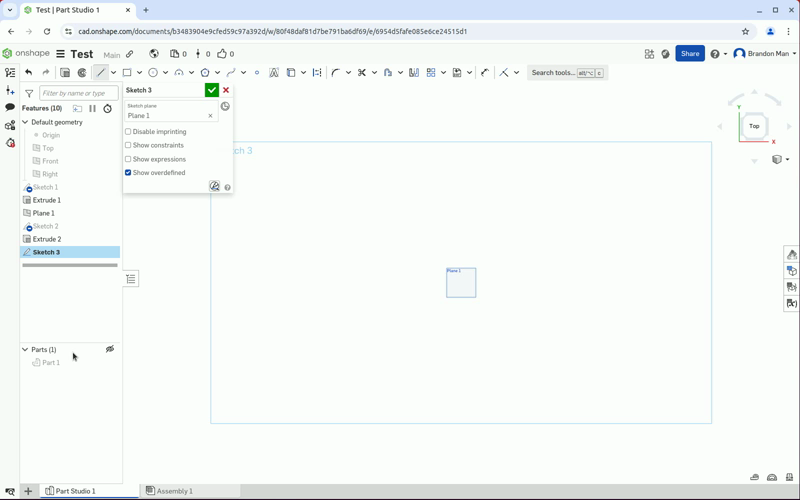
mouse_move(522, 279)
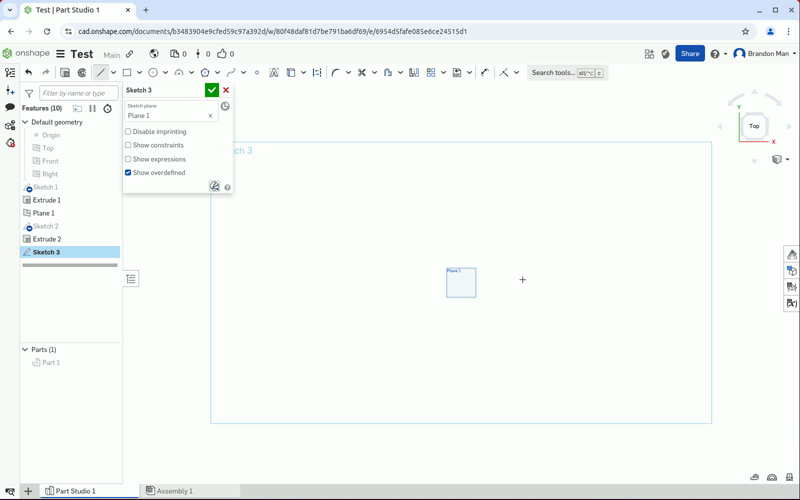
click(522, 279)
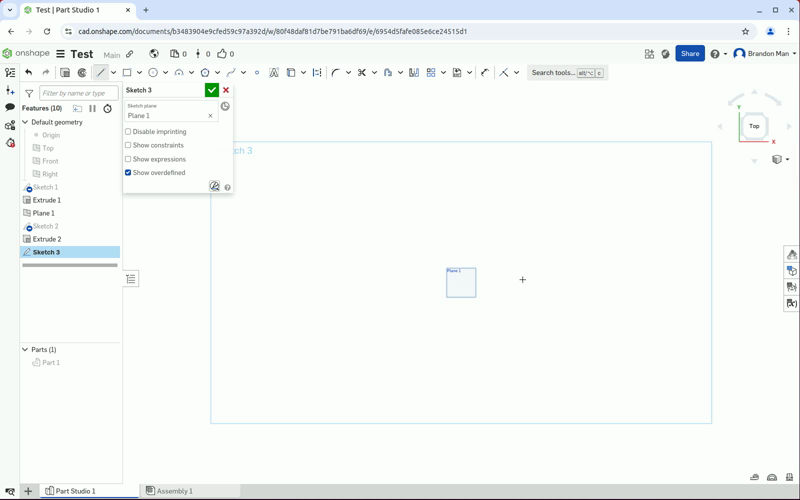
key_up(shift)
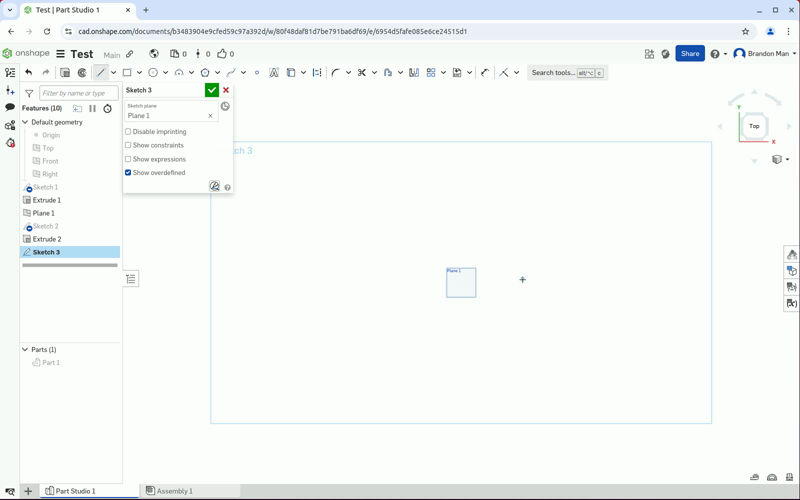
key_down(shift)
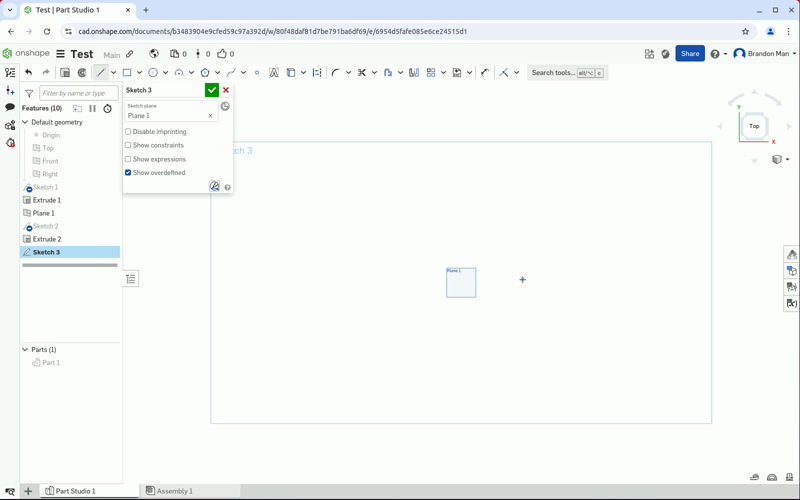
mouse_move(552, 279)
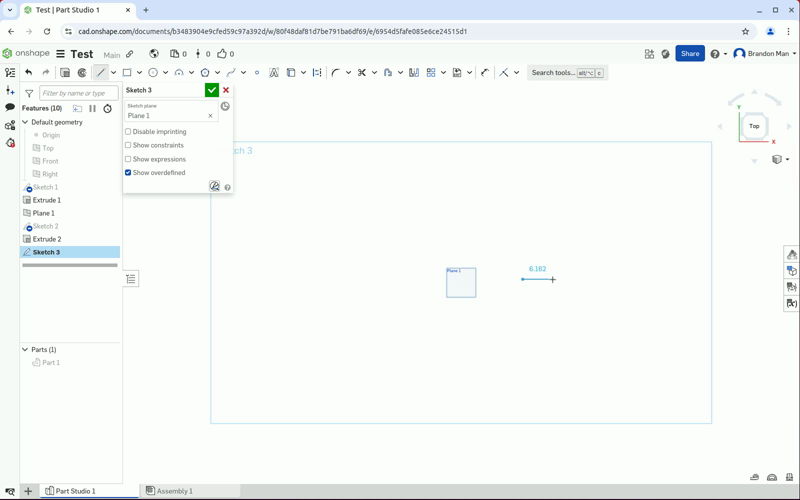
mouse_move(573, 279)
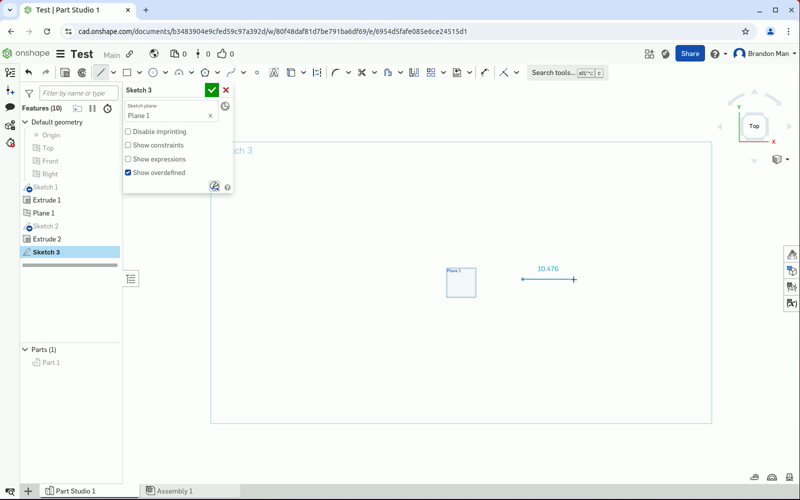
click(573, 279)
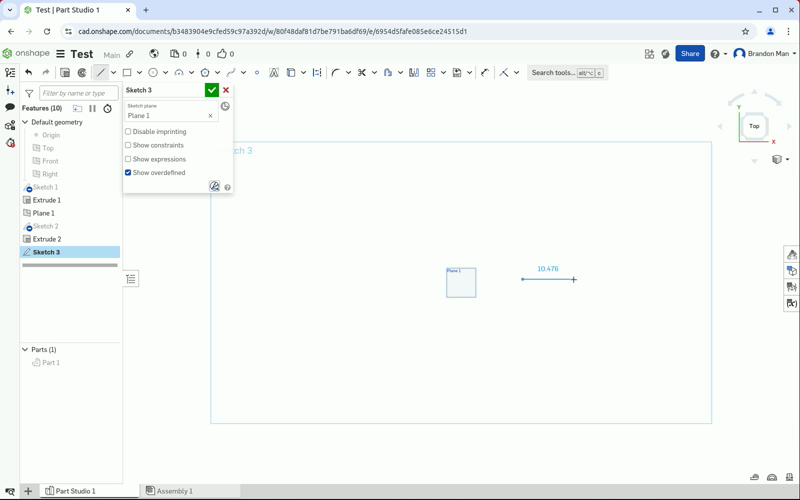
key_up(shift)
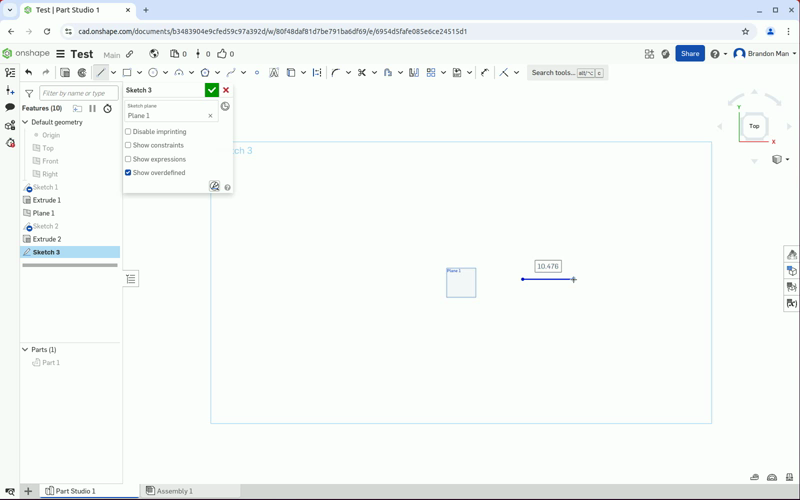
key_down(shift)
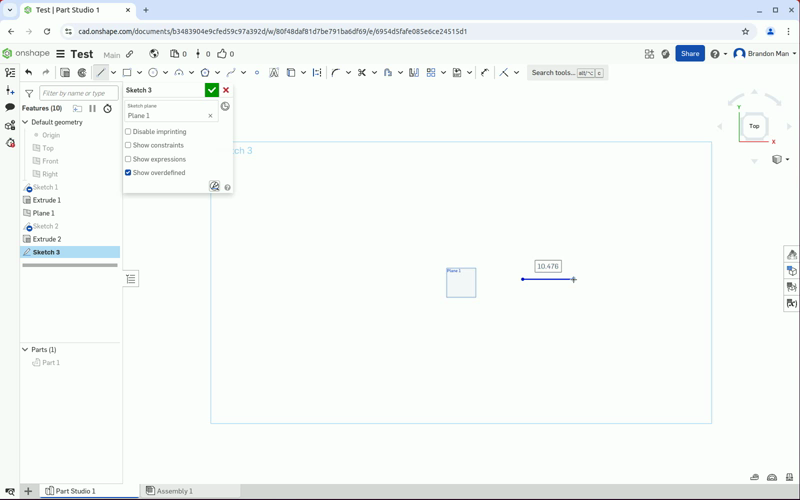
mouse_move(573, 184)
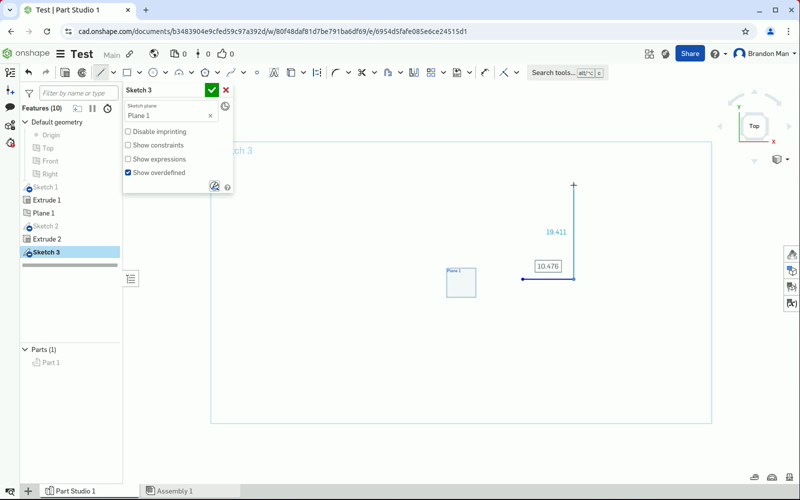
click(573, 184)
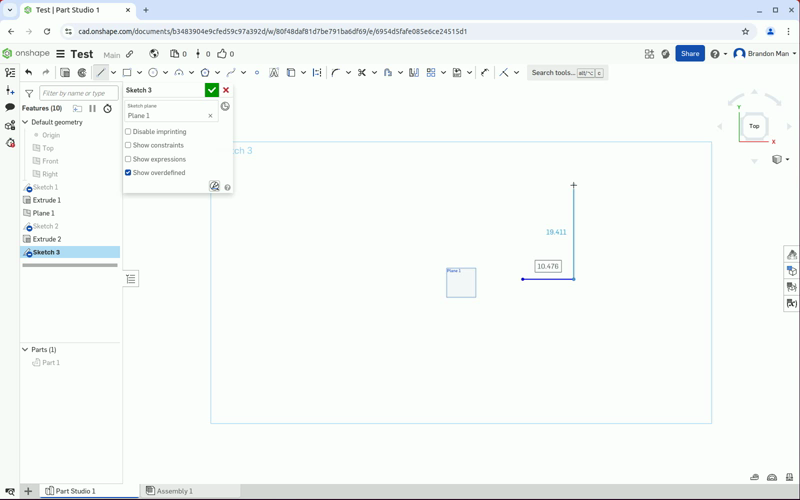
key_up(shift)
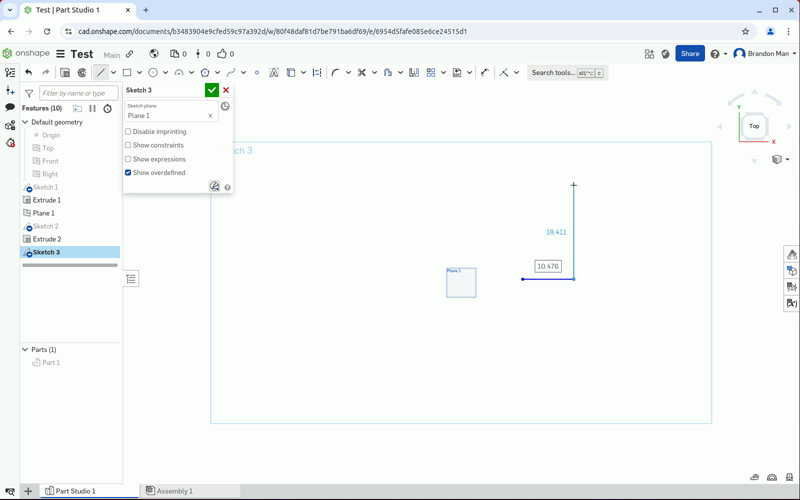
key_down(shift)
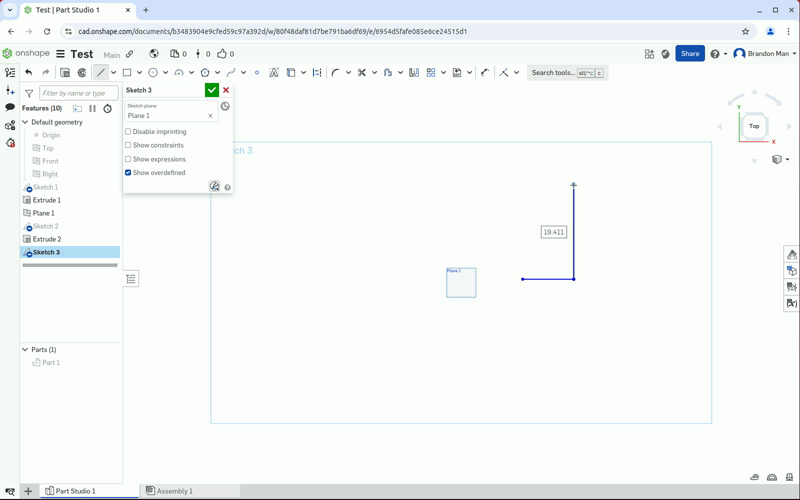
mouse_move(589, 184)
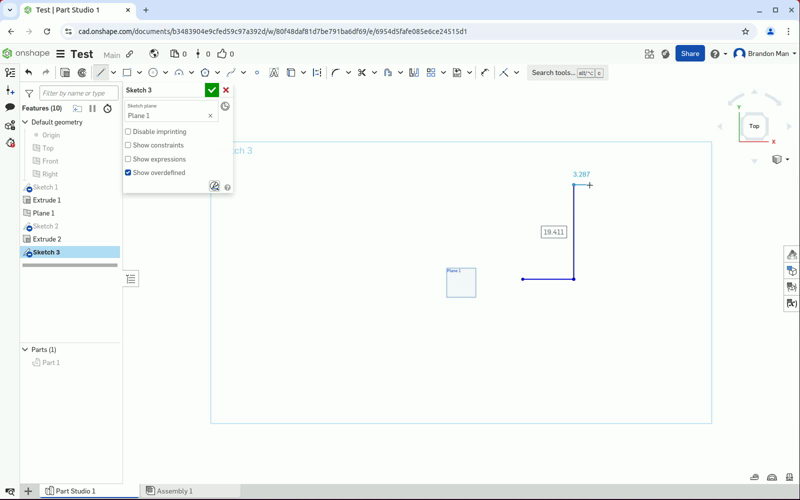
mouse_move(522, 184)
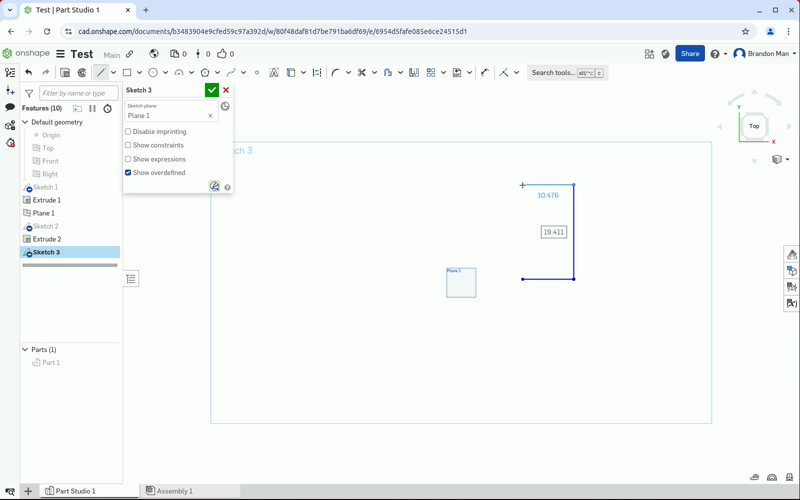
click(522, 184)
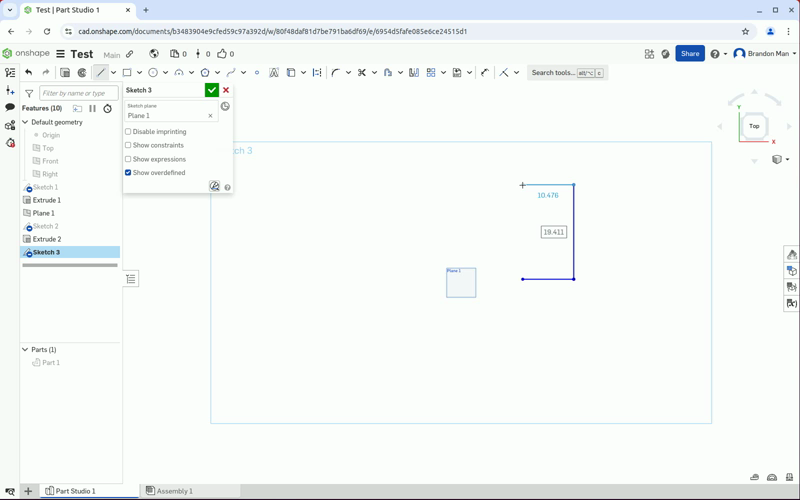
key_up(shift)
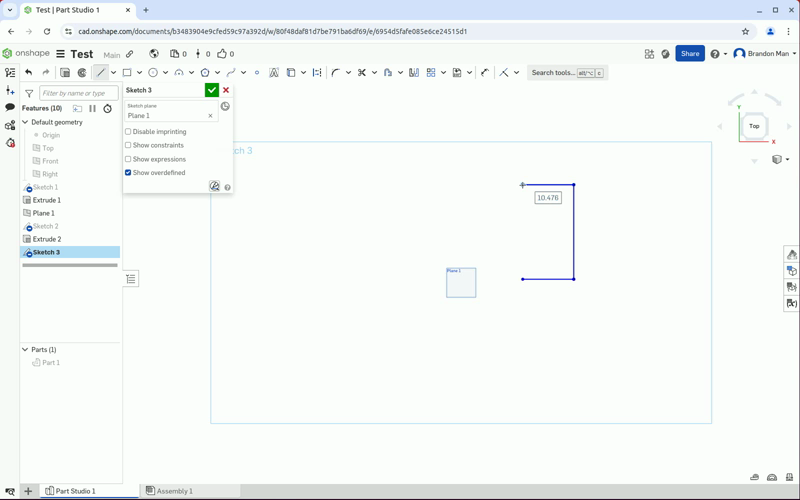
key_down(shift)
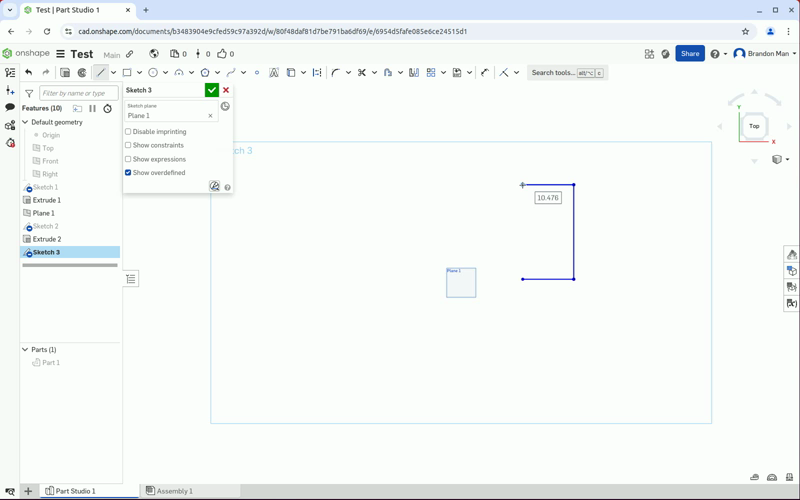
mouse_move(522, 279)
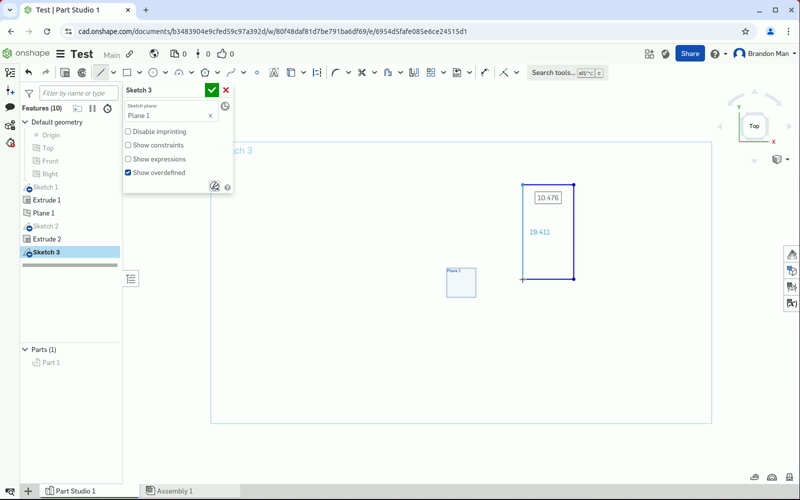
key_up(shift)
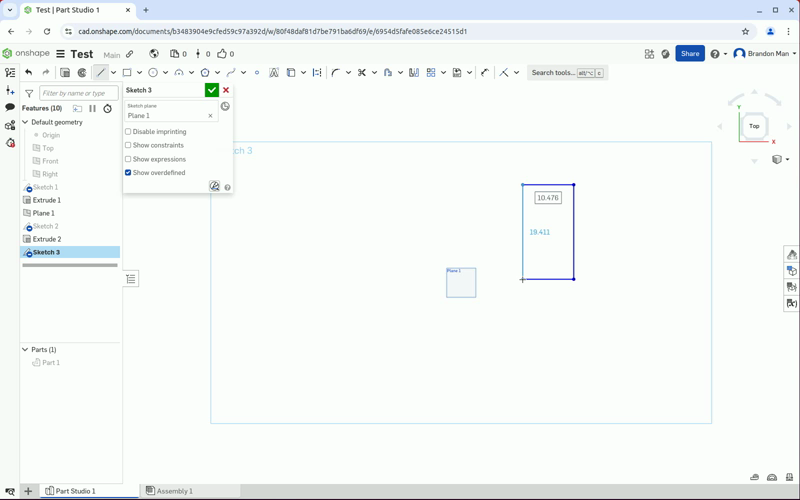
click(522, 279)
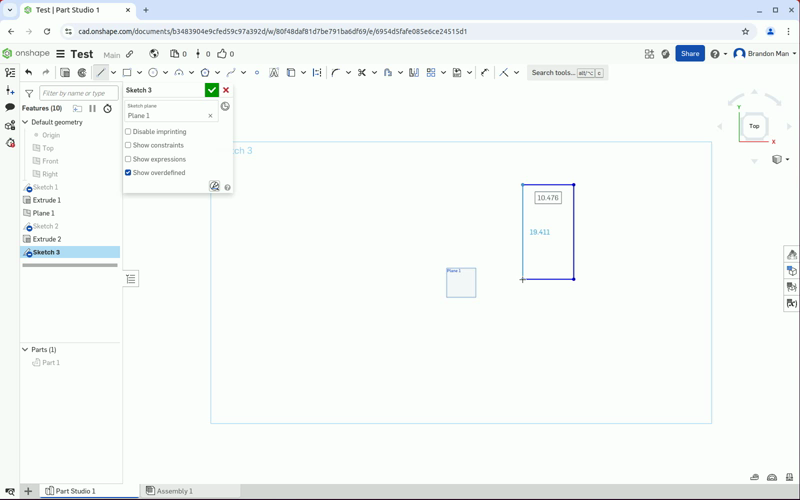
key(esc)
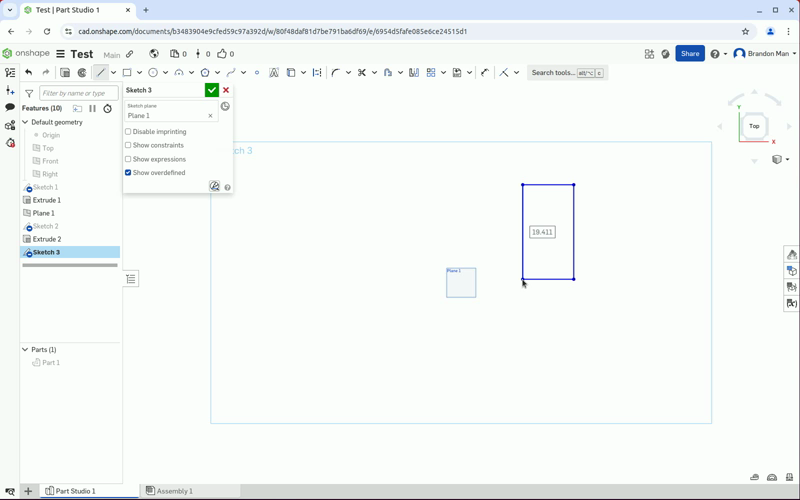
mouse_move(569, 197)
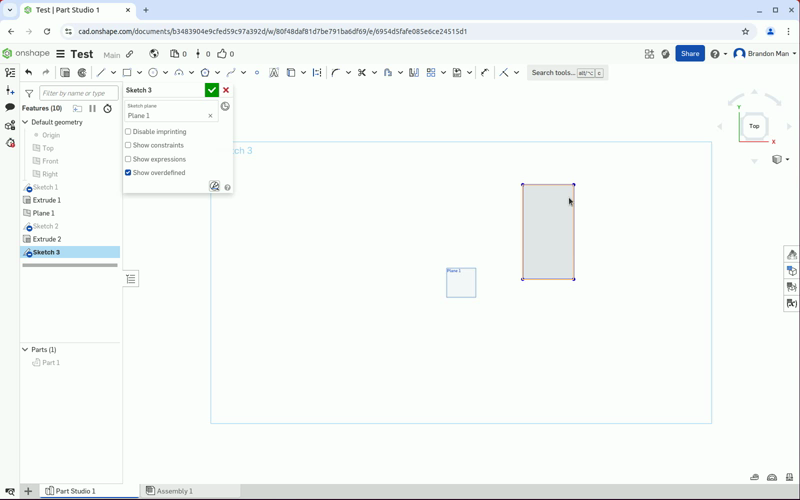
click(569, 197)
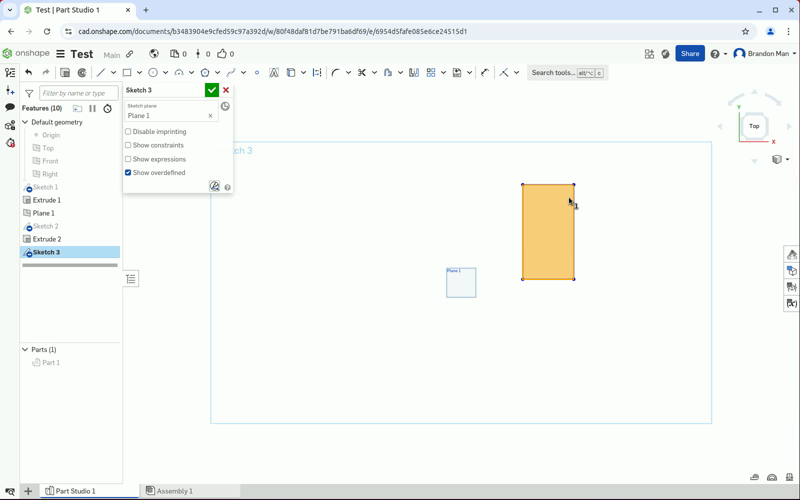
mouse_move(73, 352)
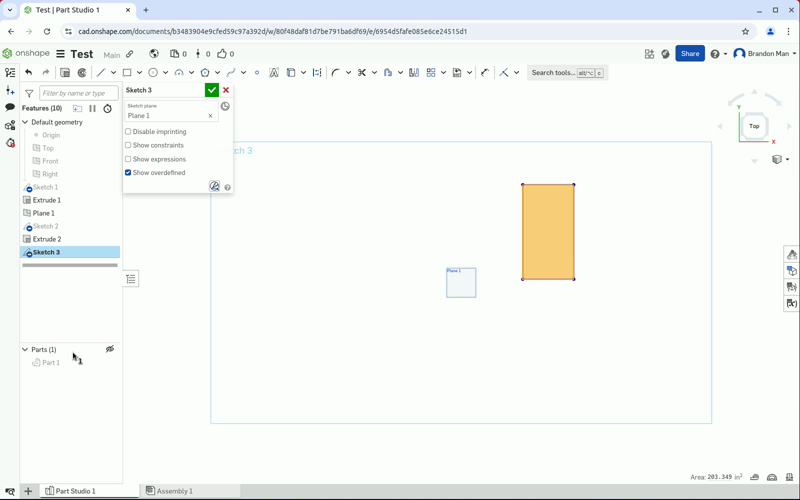
key(shift+y)
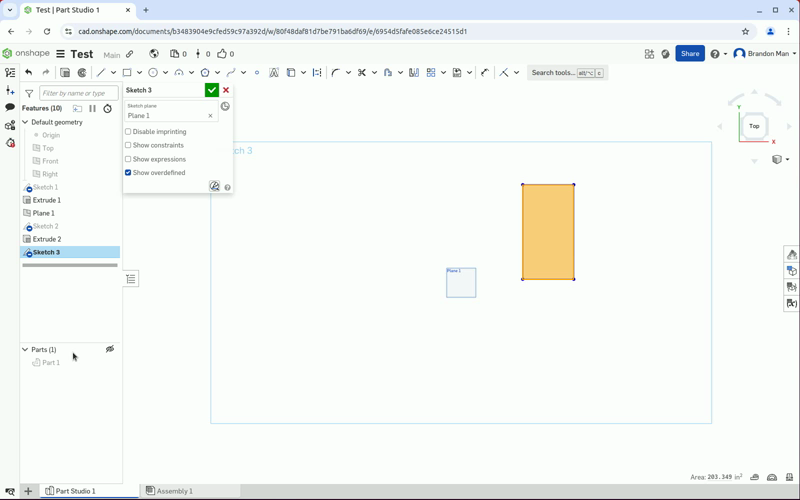
key(shift+e)
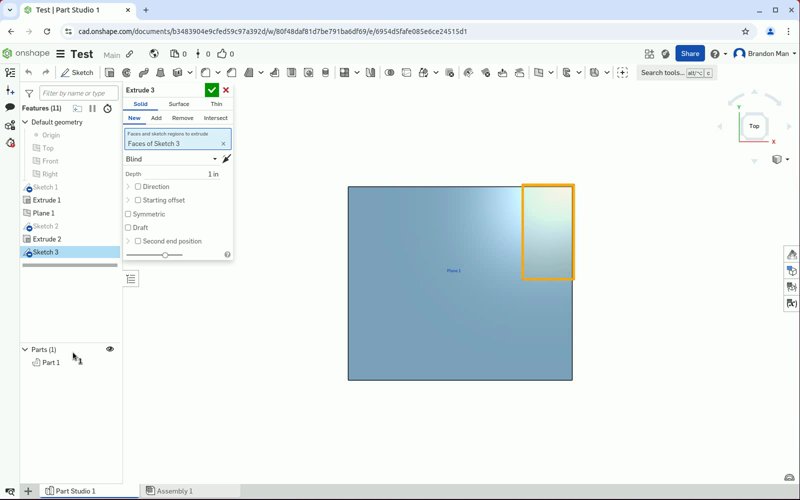
mouse_move(143, 106)
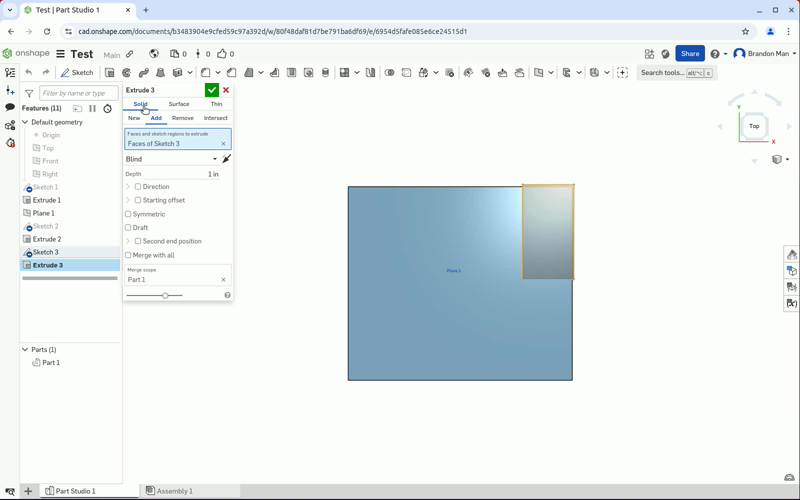
click(143, 106)
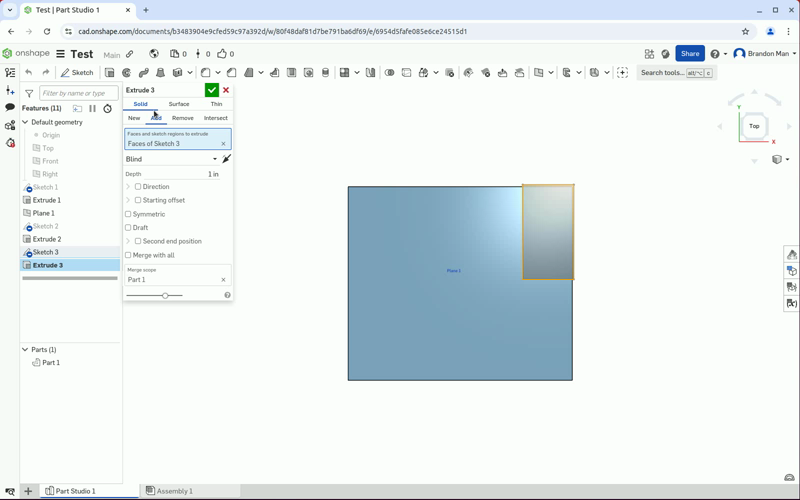
mouse_move(186, 120)
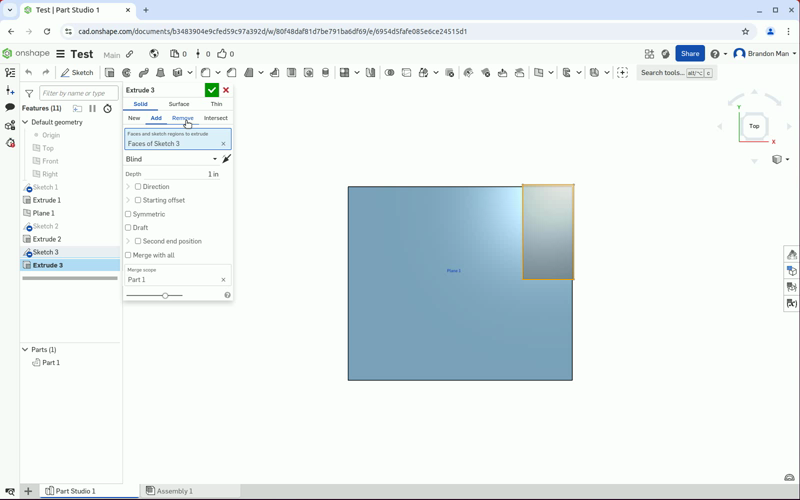
click(186, 120)
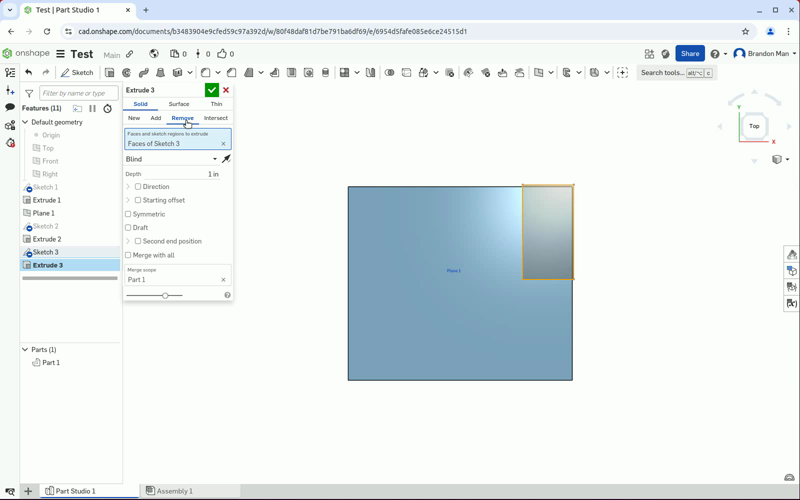
key(tab, 4)
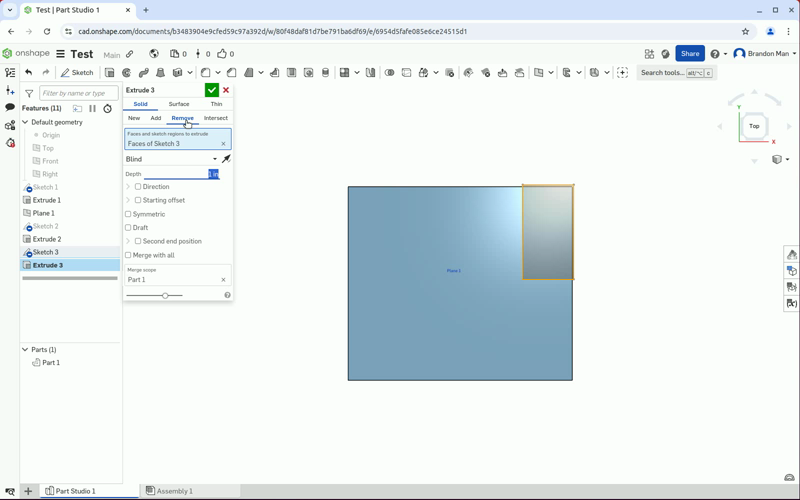
text(12.276)
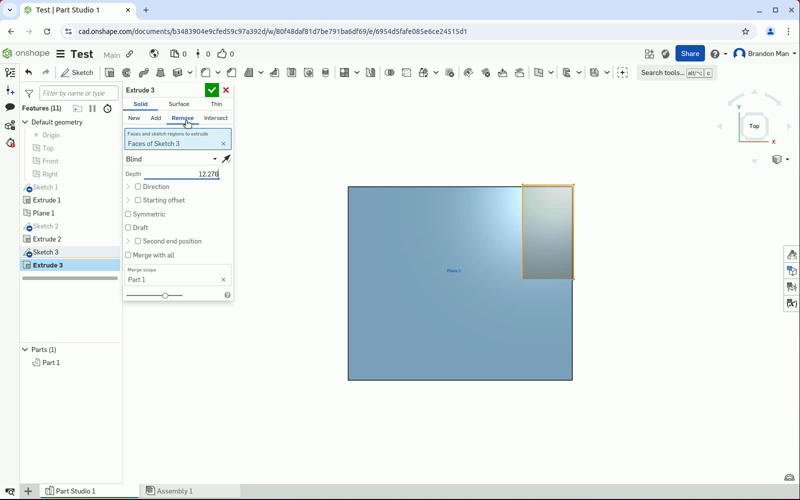
key(tab, 6)
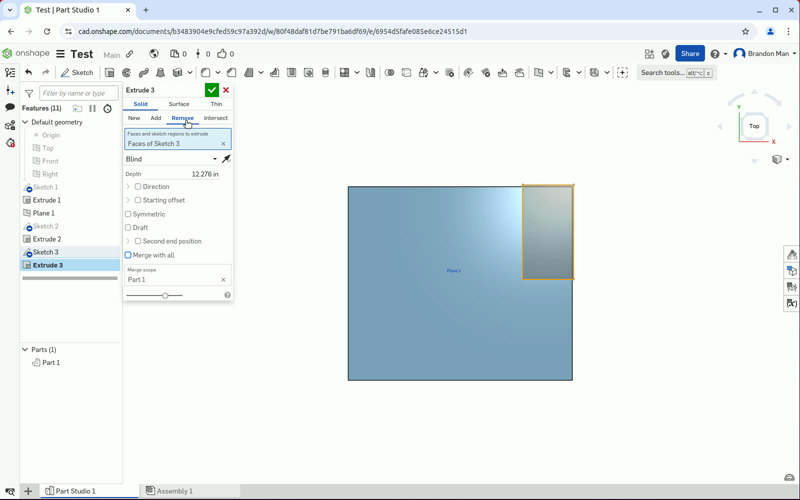
key(space)
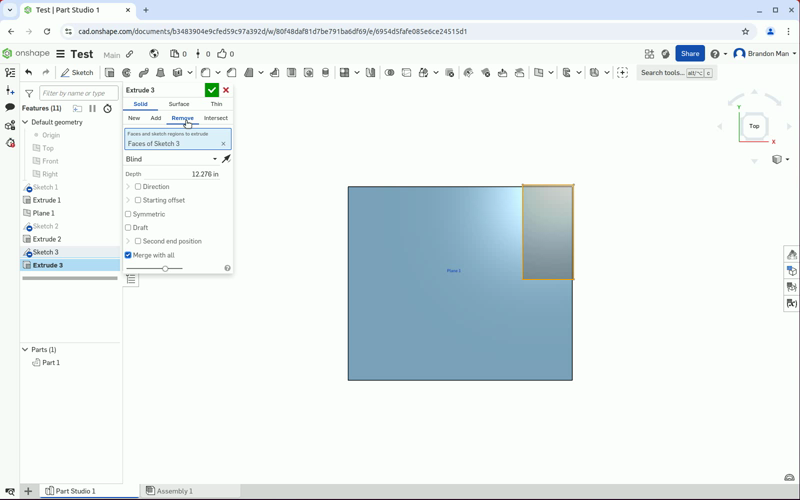
key(enter)
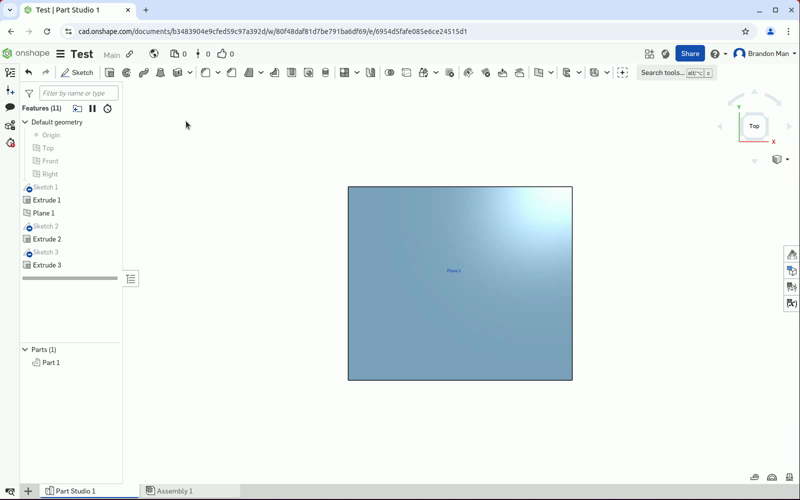
key(shift+h)
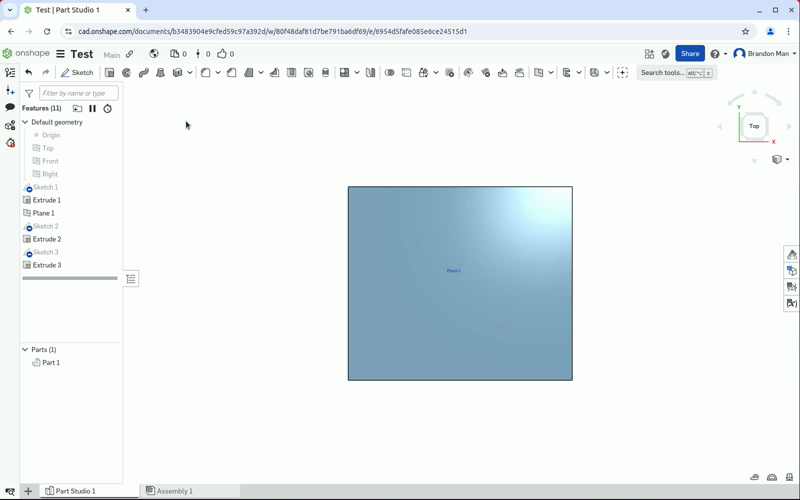
key(shift+h)
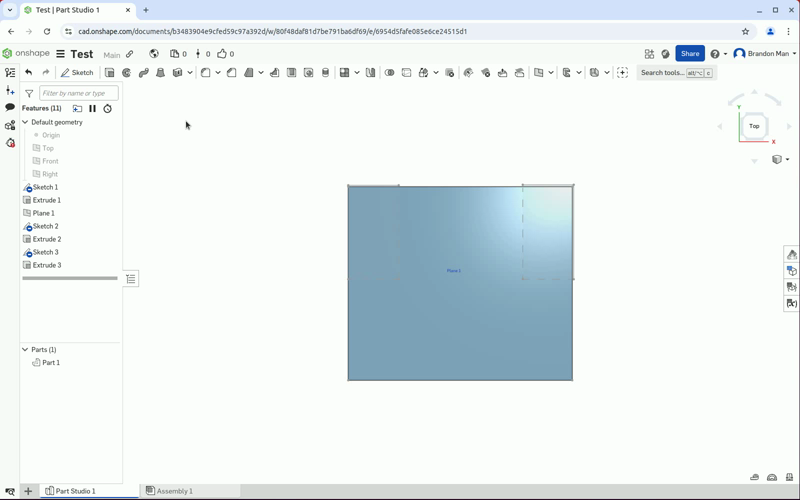
key(shift+7)
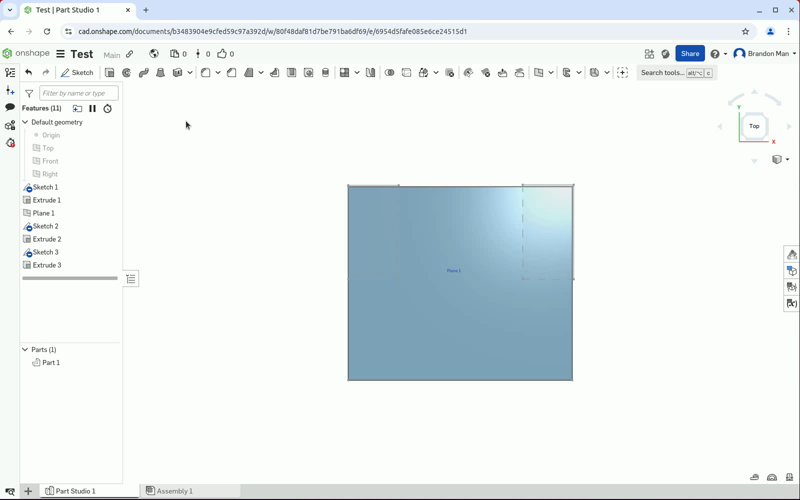
key(up, 3)
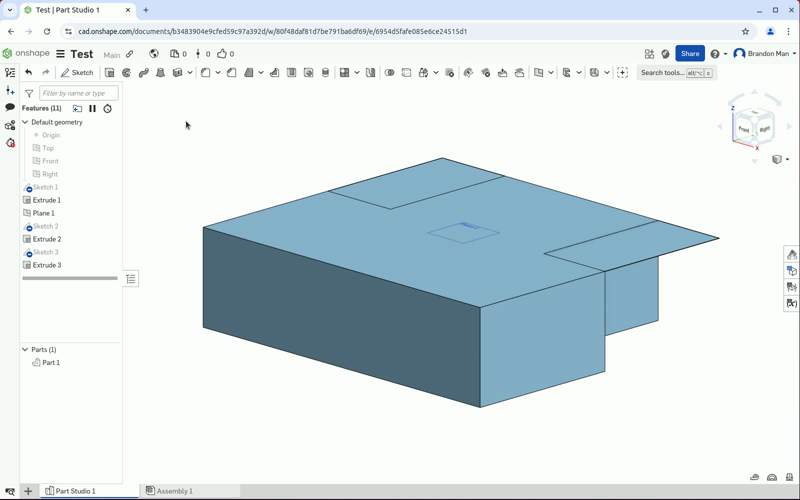
key(left, 3)
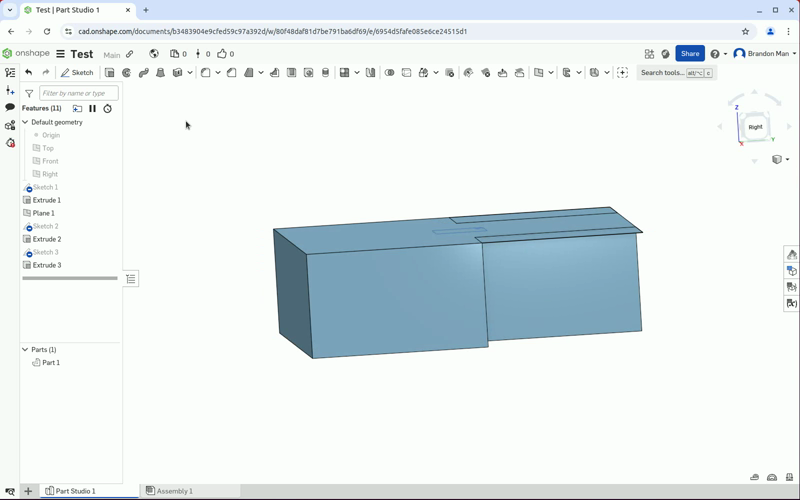
key(right, 3)
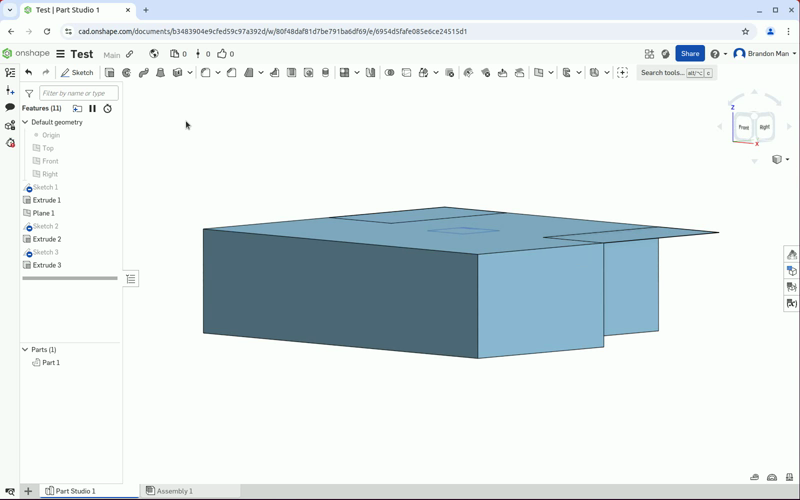
key(down, 3)
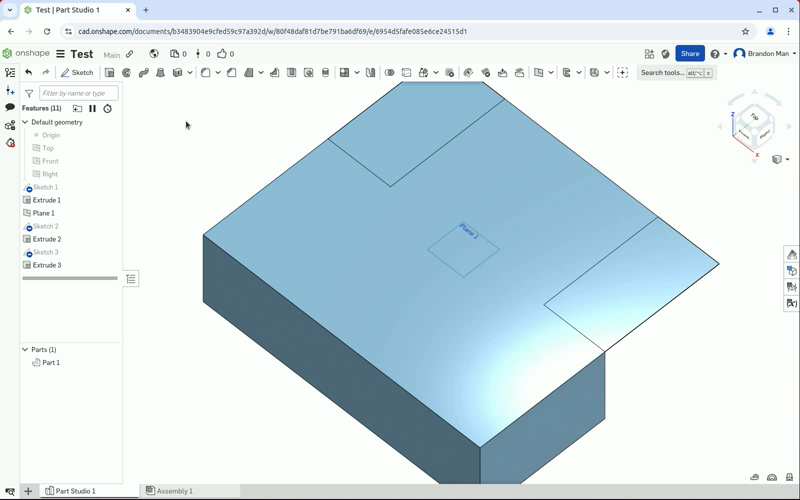
mouse_move(73, 189)
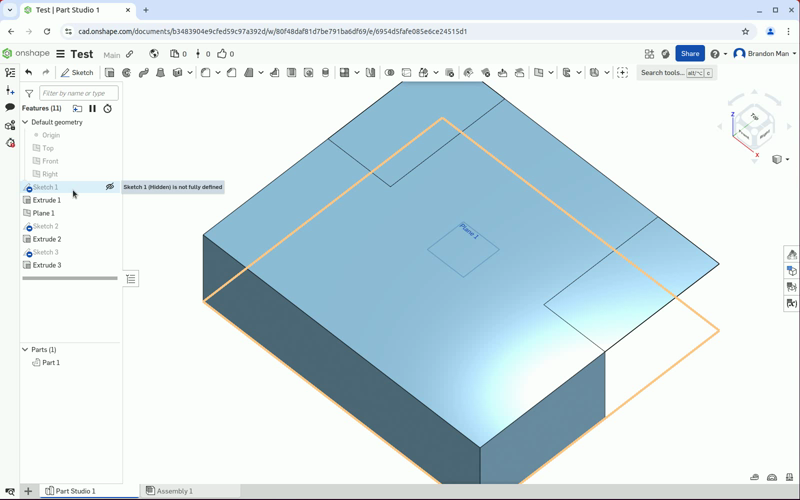
click(73, 189)